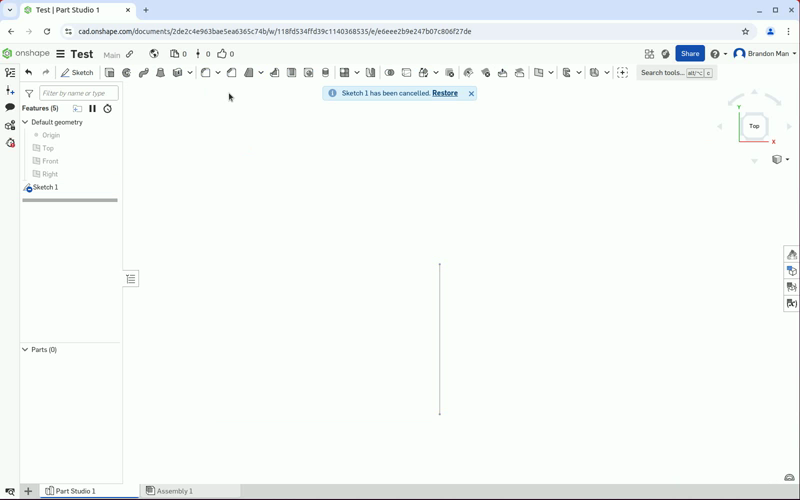
key(shift+h)
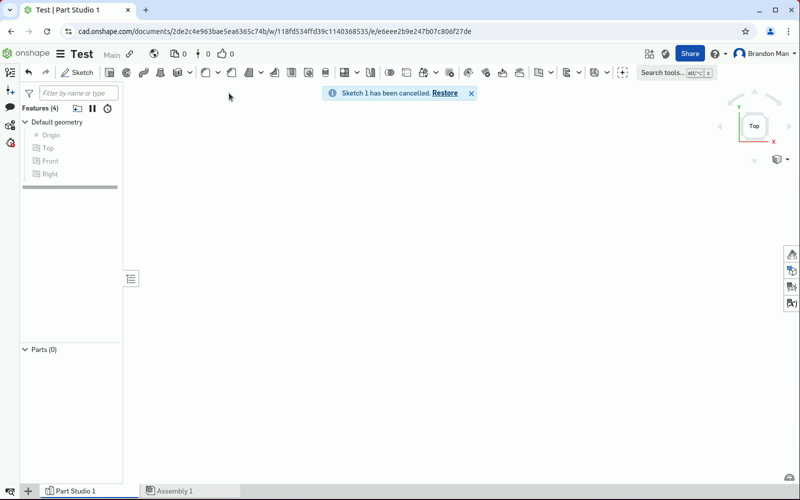
key(shift+s)
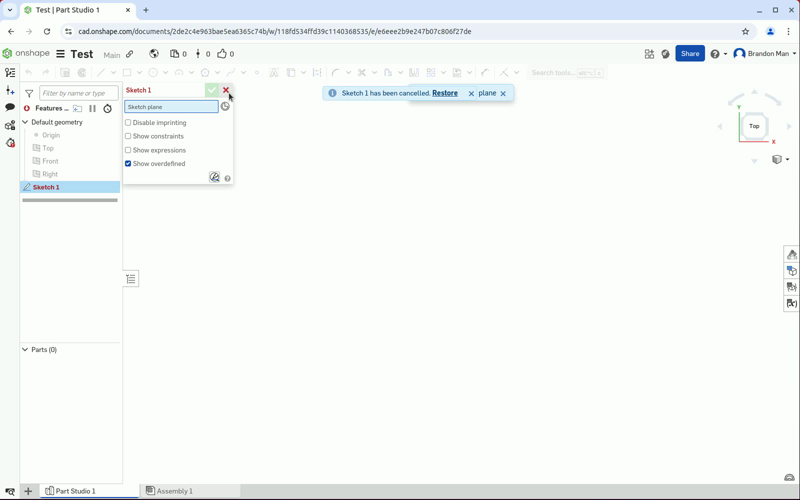
mouse_move(73, 150)
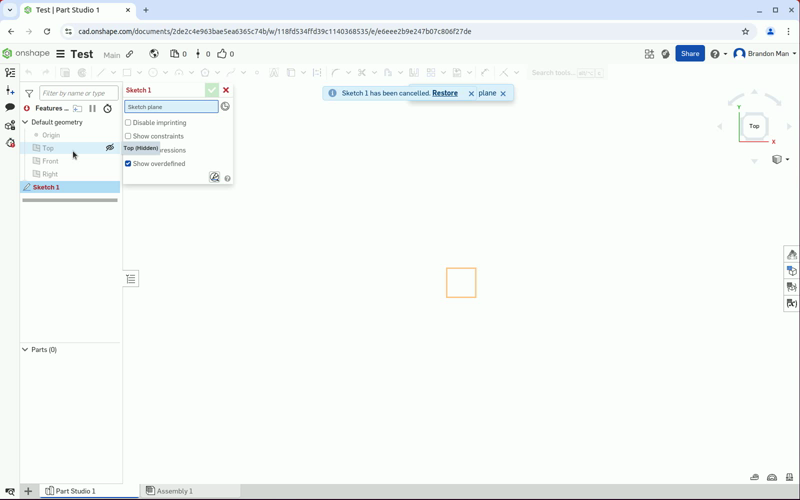
click(73, 150)
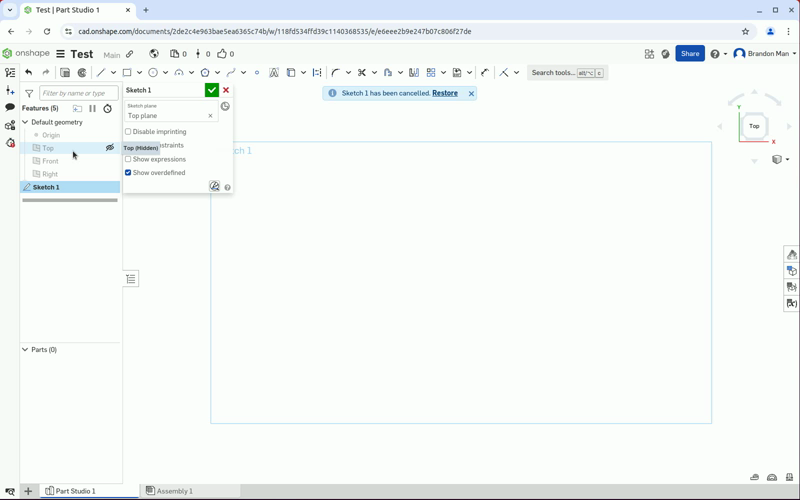
mouse_move(73, 352)
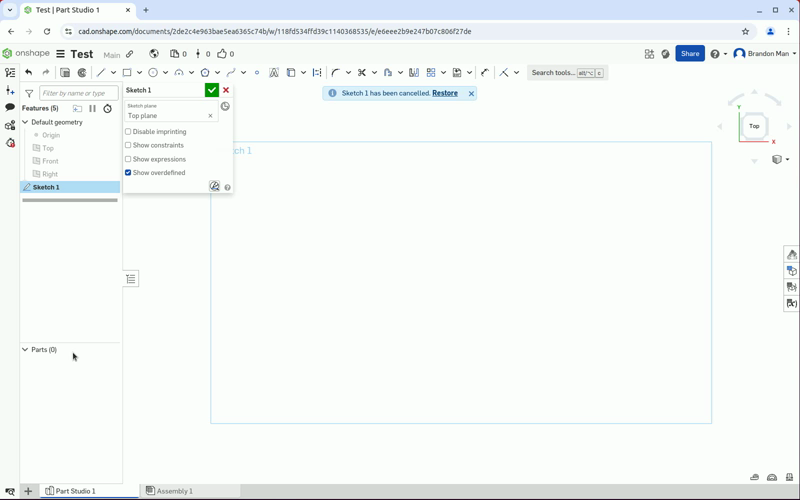
key(y)
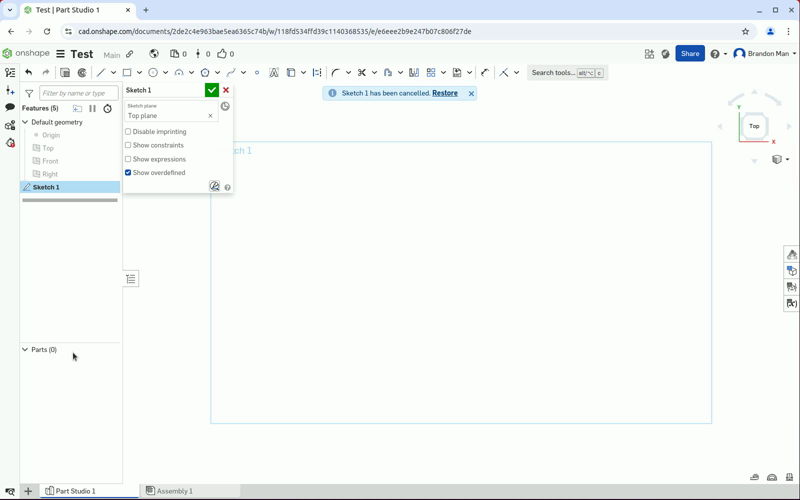
key(l)
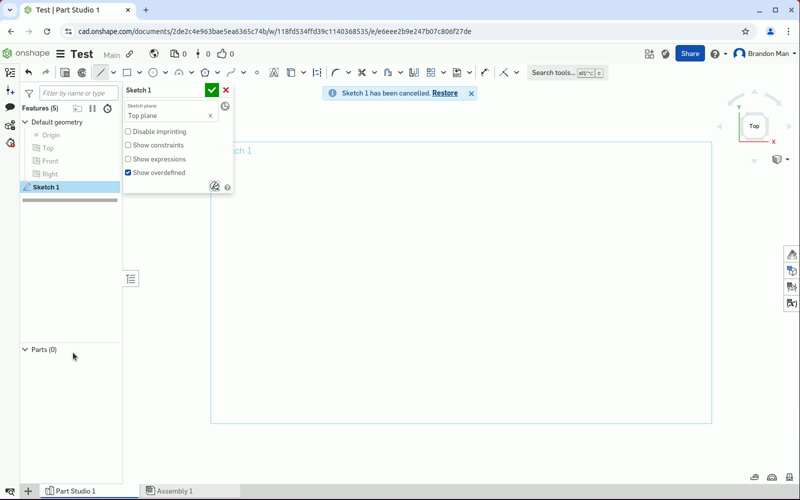
key_down(shift)
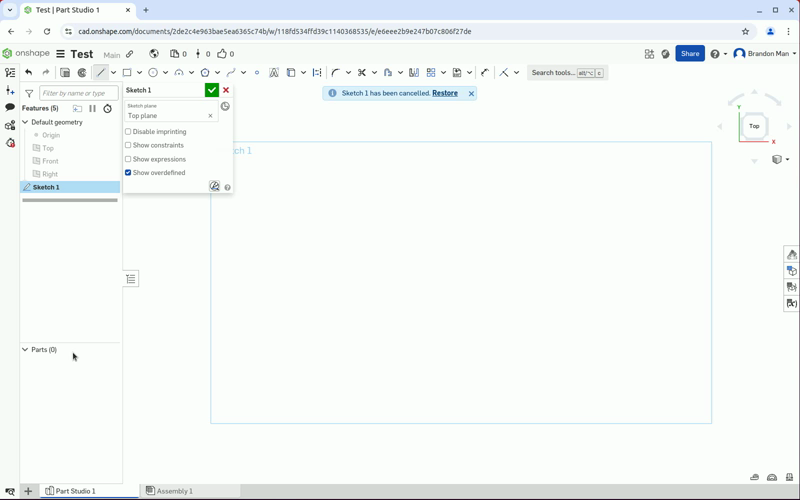
mouse_move(460, 282)
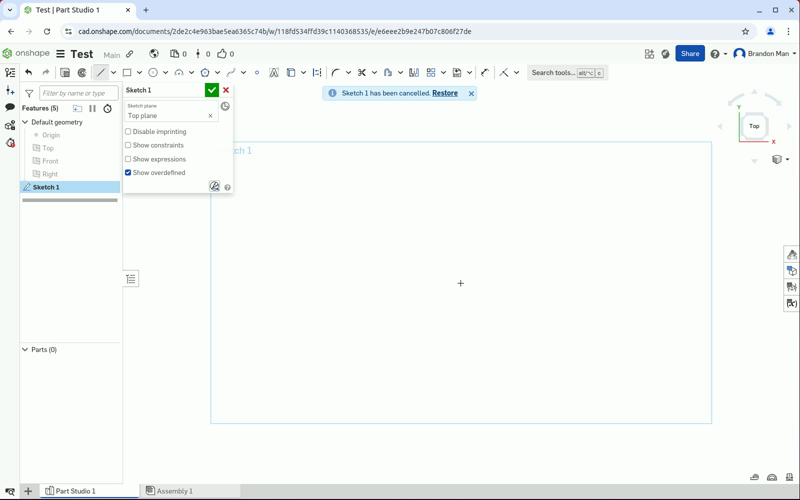
click(460, 282)
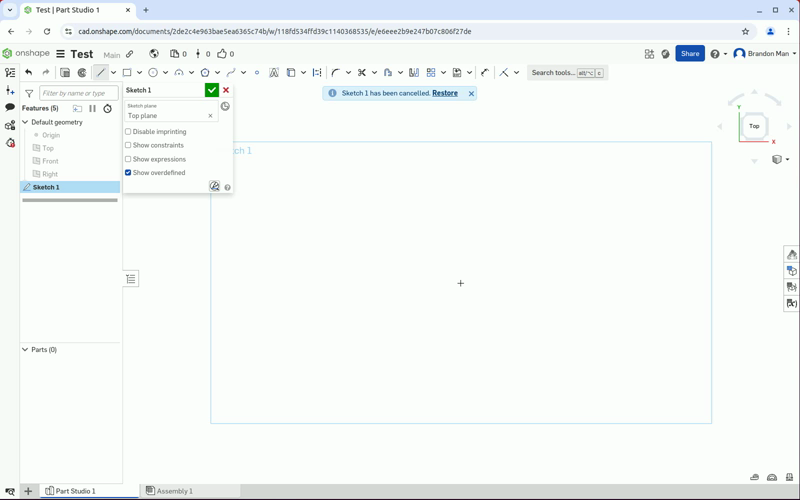
key_up(shift)
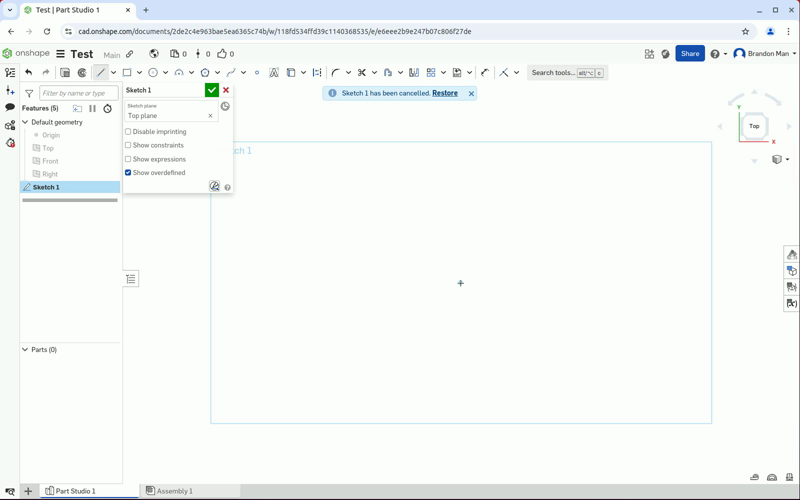
key_down(shift)
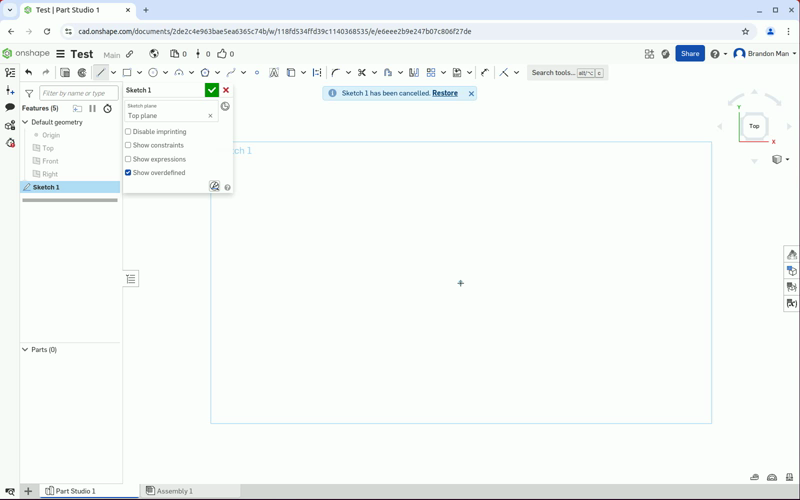
mouse_move(573, 282)
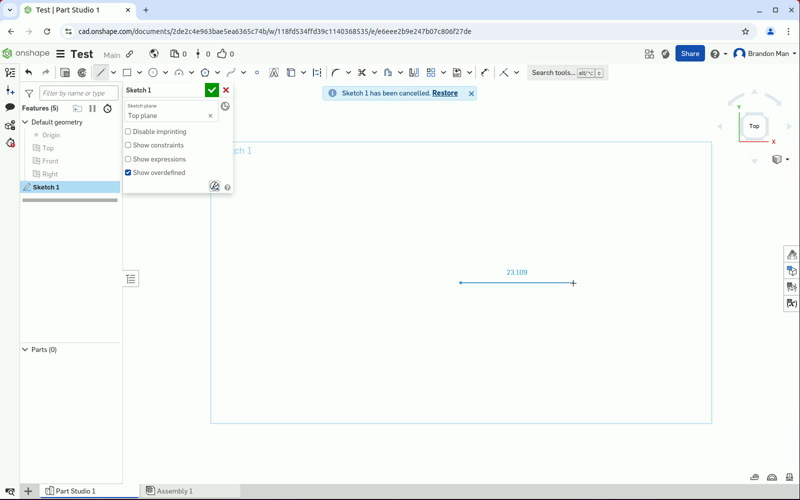
click(573, 282)
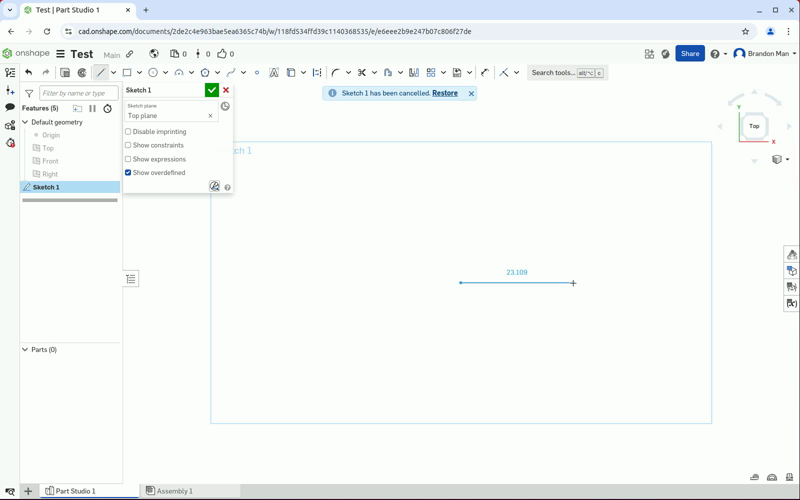
key_up(shift)
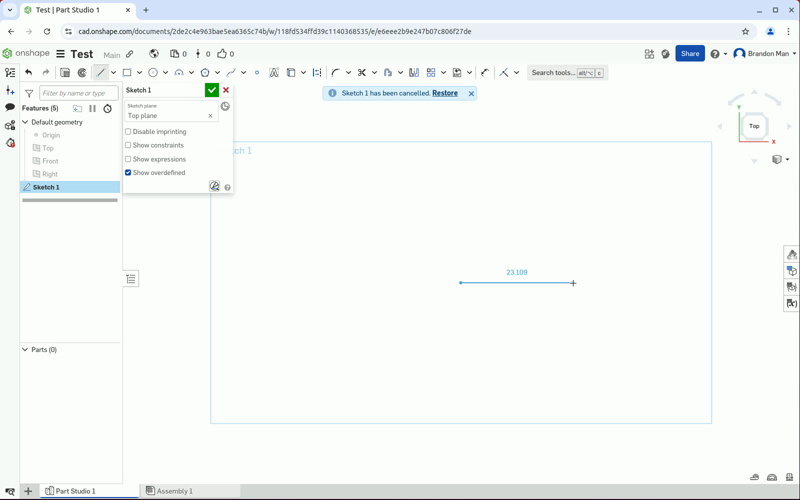
key_down(shift)
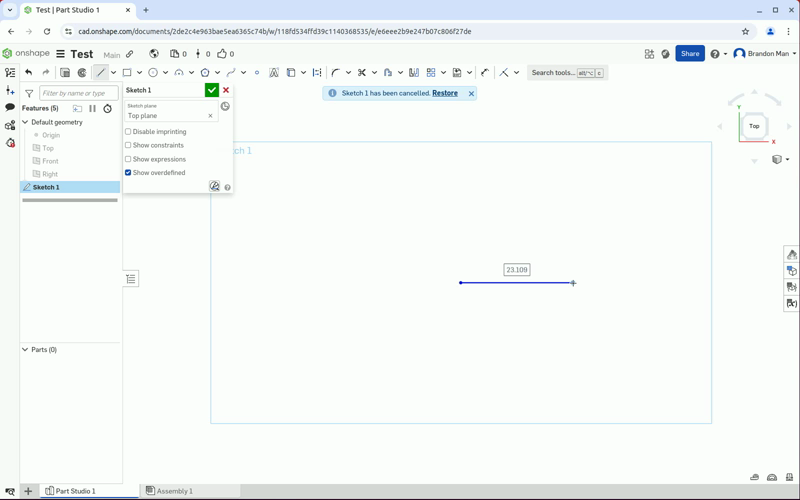
mouse_move(589, 282)
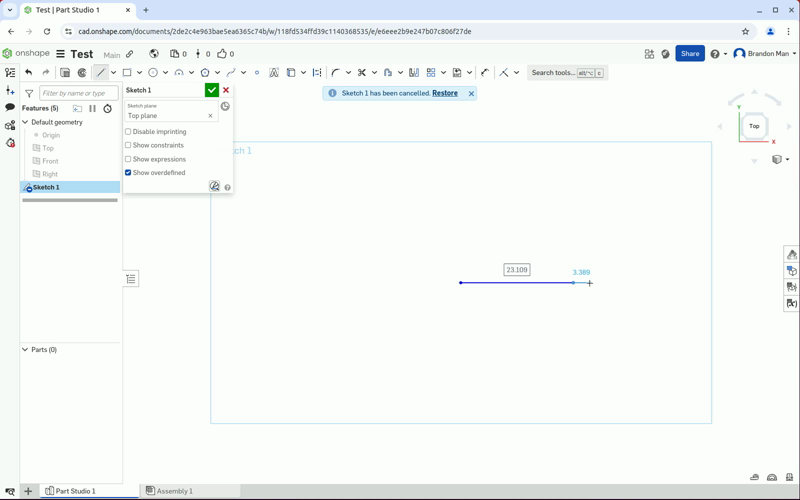
mouse_move(573, 226)
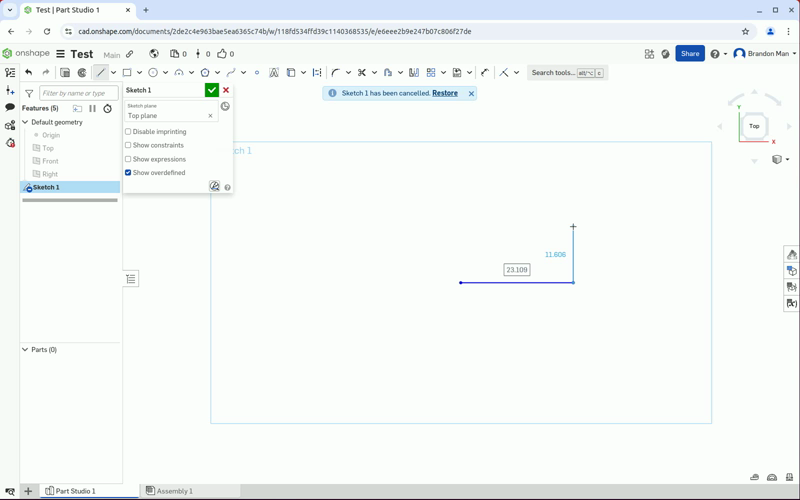
click(573, 226)
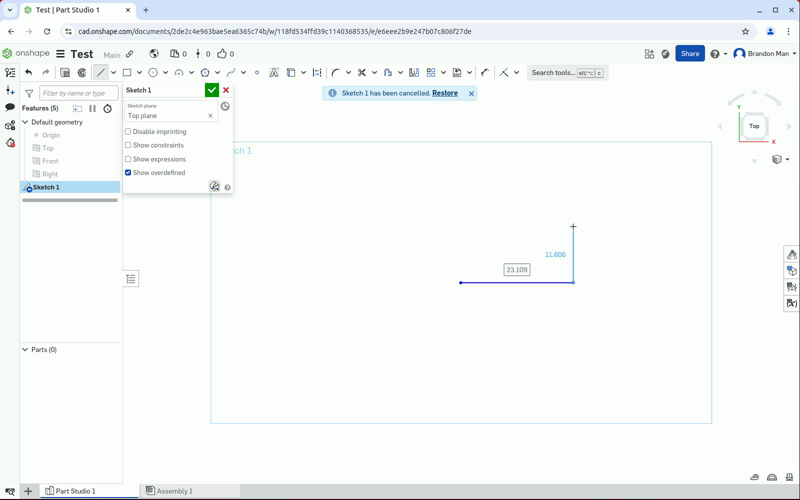
key_up(shift)
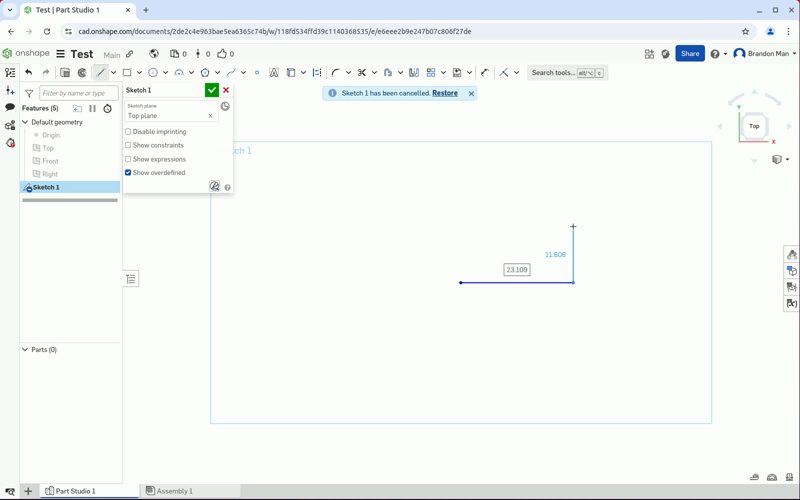
key_down(shift)
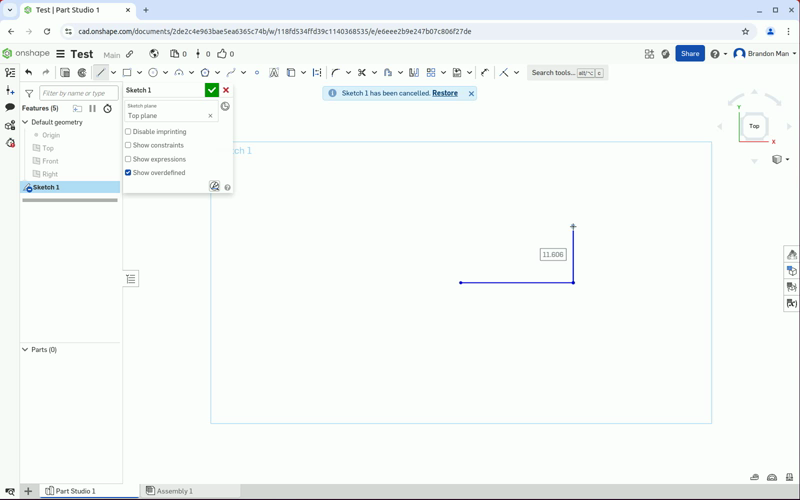
mouse_move(460, 226)
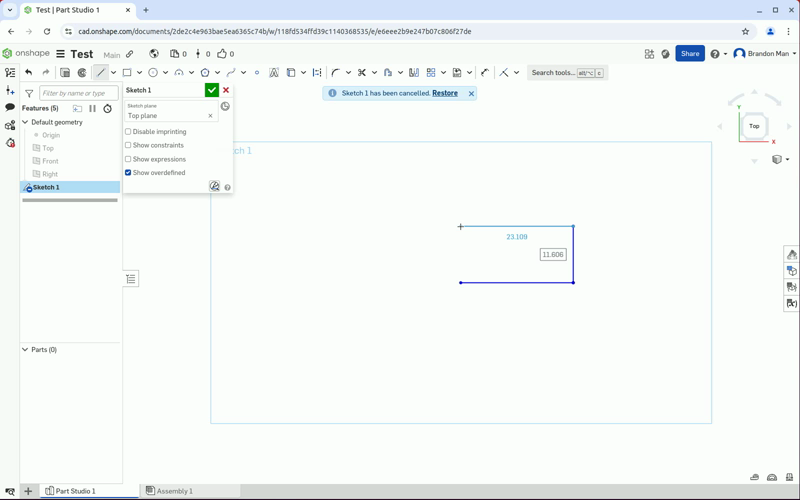
click(460, 226)
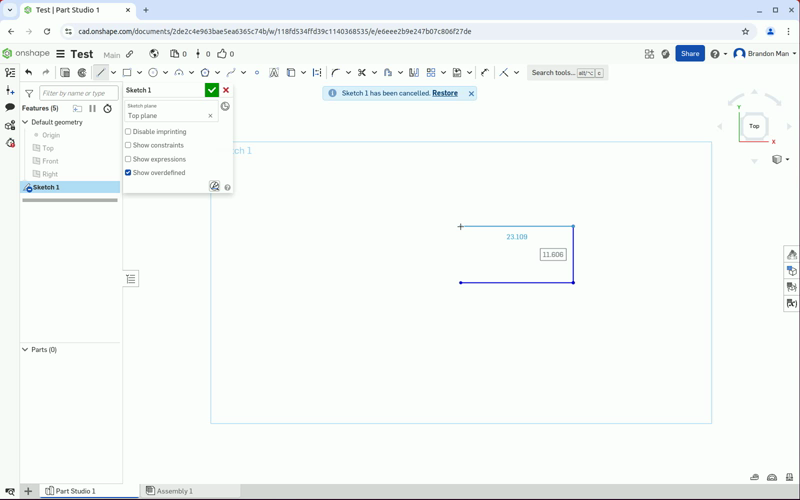
key_up(shift)
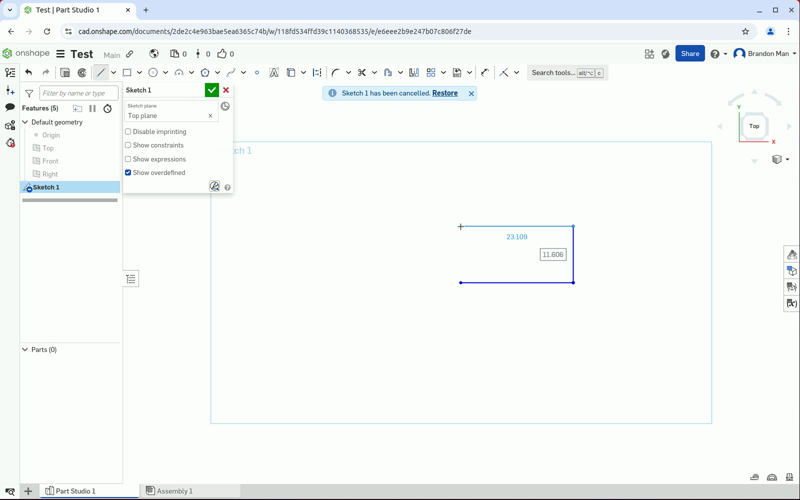
mouse_move(490, 226)
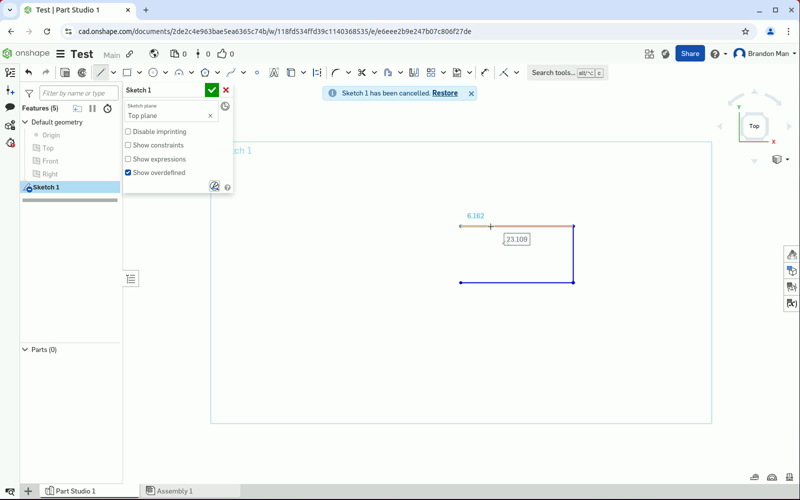
key_down(shift)
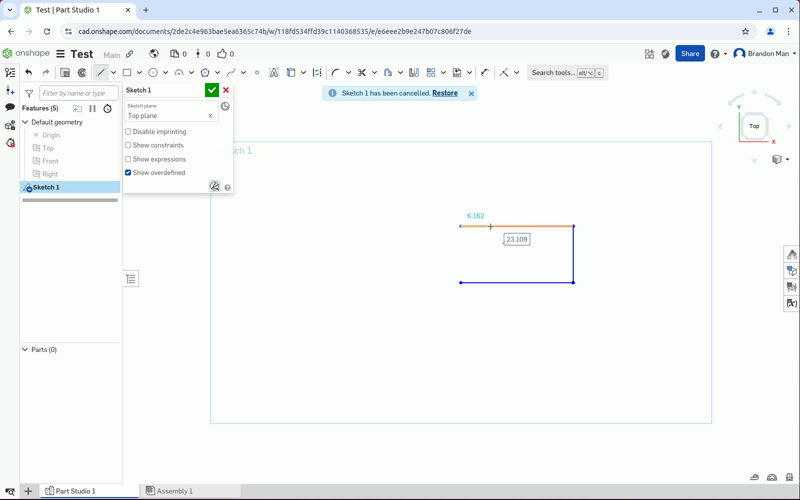
mouse_move(460, 282)
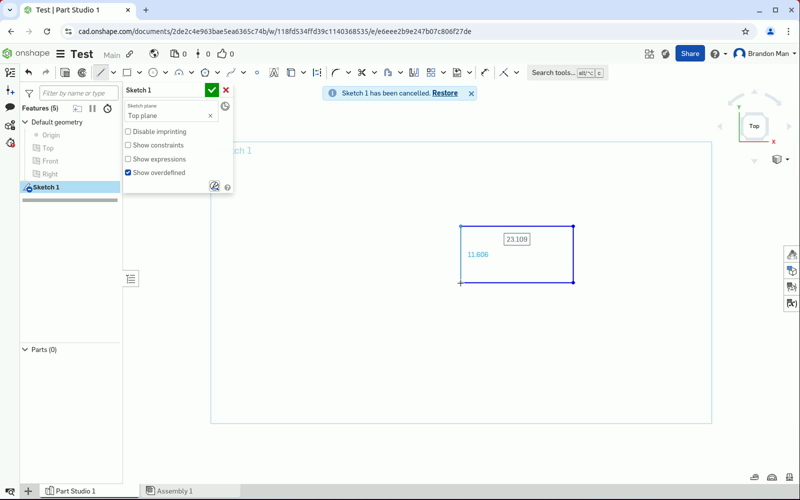
key_up(shift)
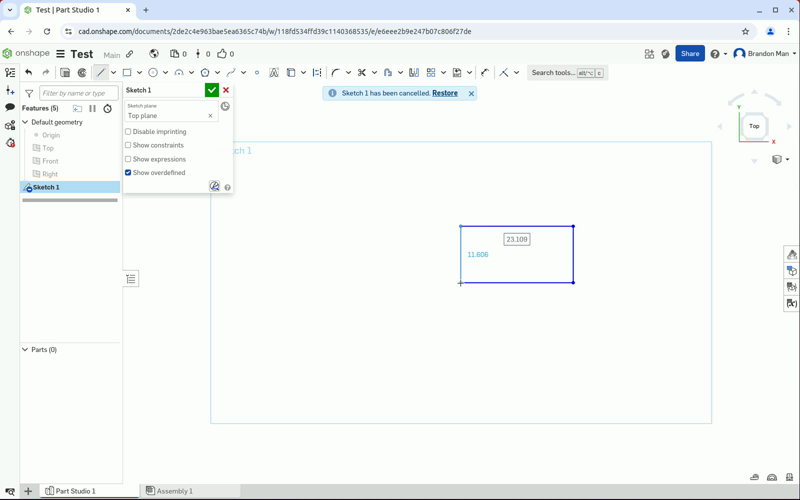
click(460, 282)
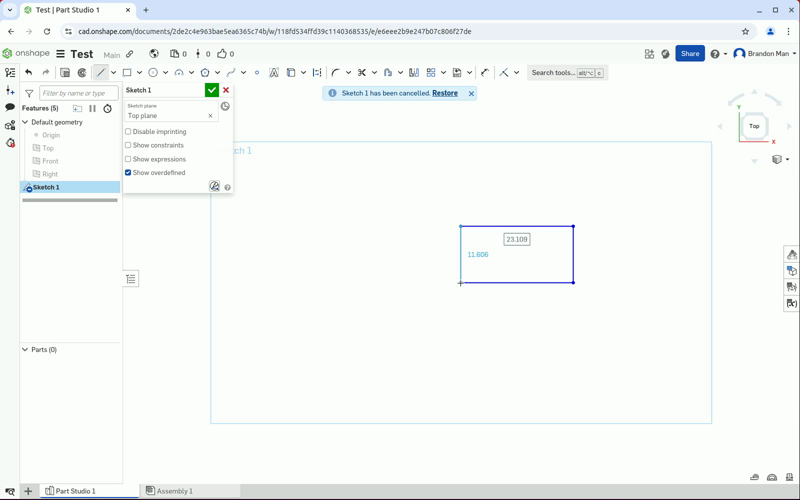
key(esc)
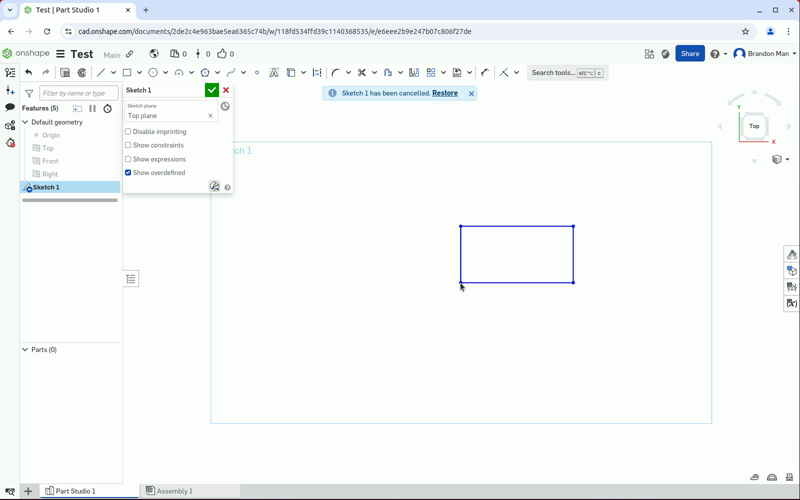
mouse_move(559, 276)
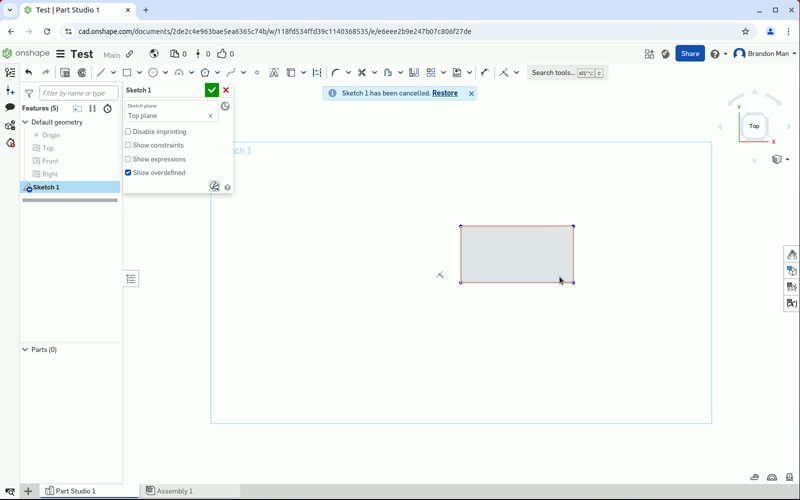
click(559, 276)
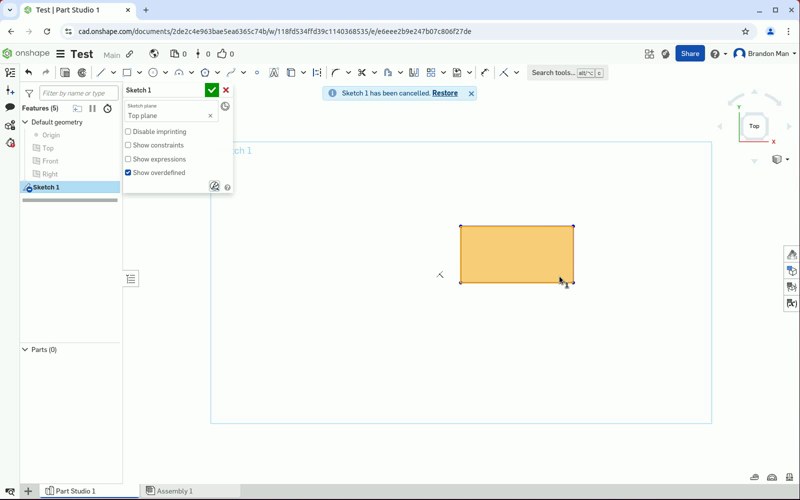
mouse_move(73, 352)
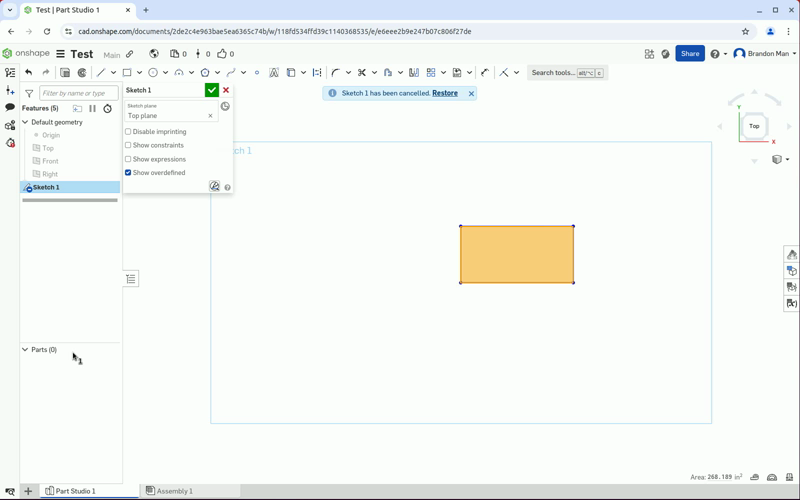
key(shift+y)
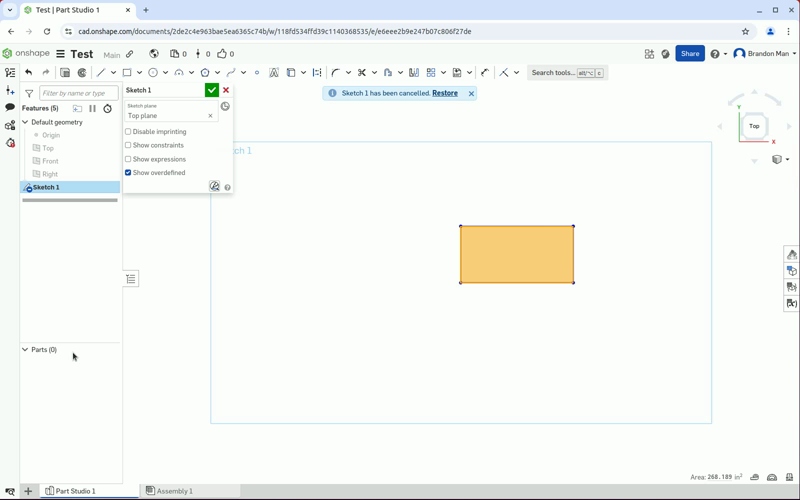
key(shift+e)
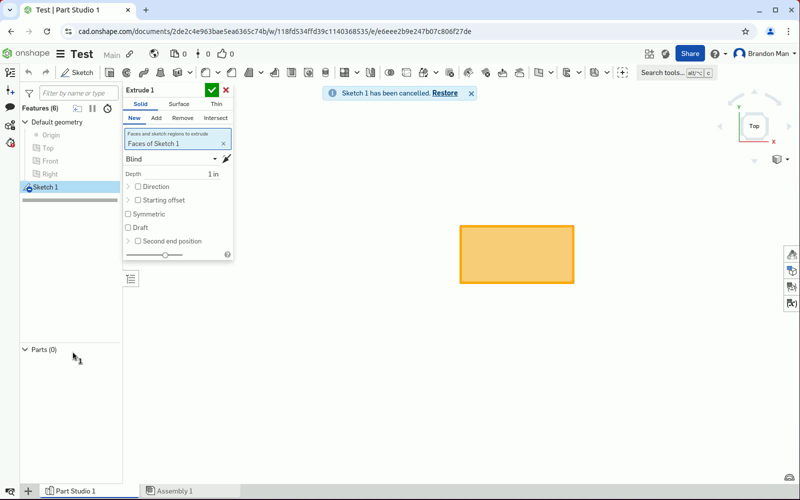
mouse_move(143, 106)
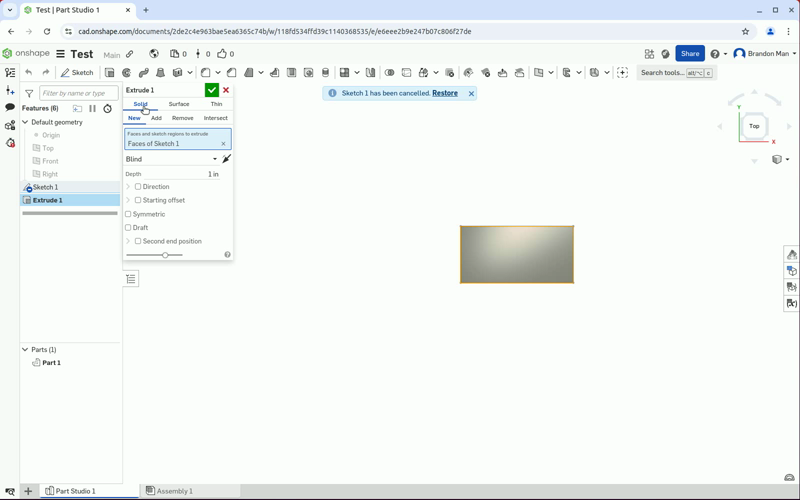
click(143, 106)
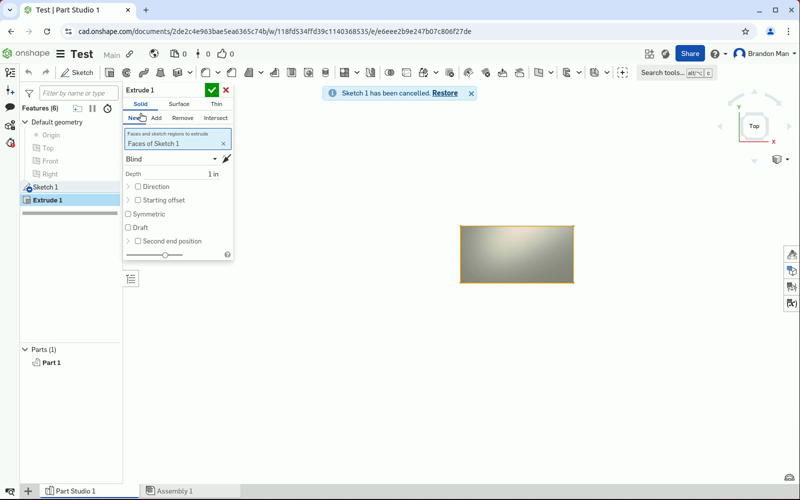
mouse_move(137, 120)
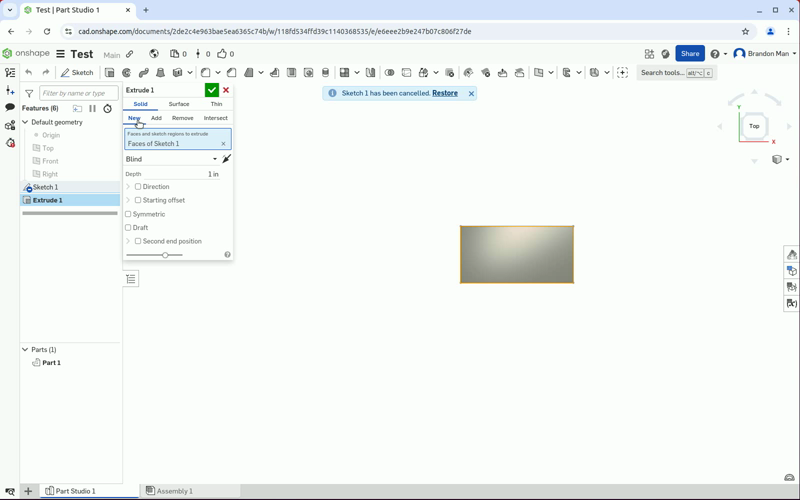
click(137, 120)
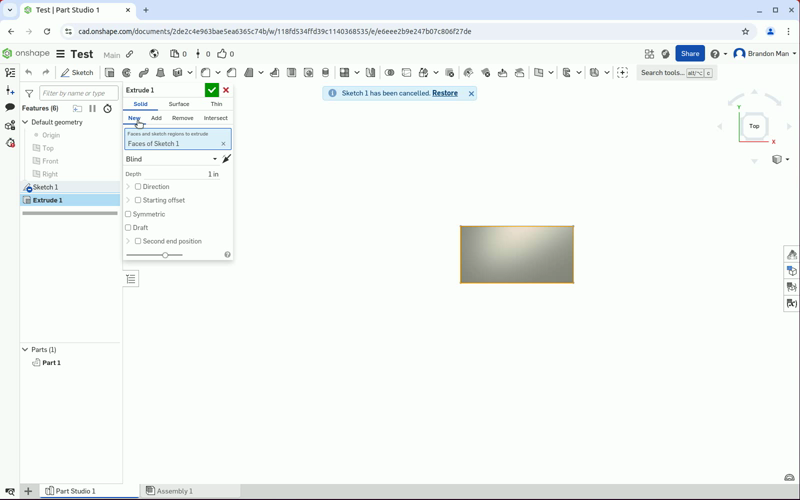
key(tab, 4)
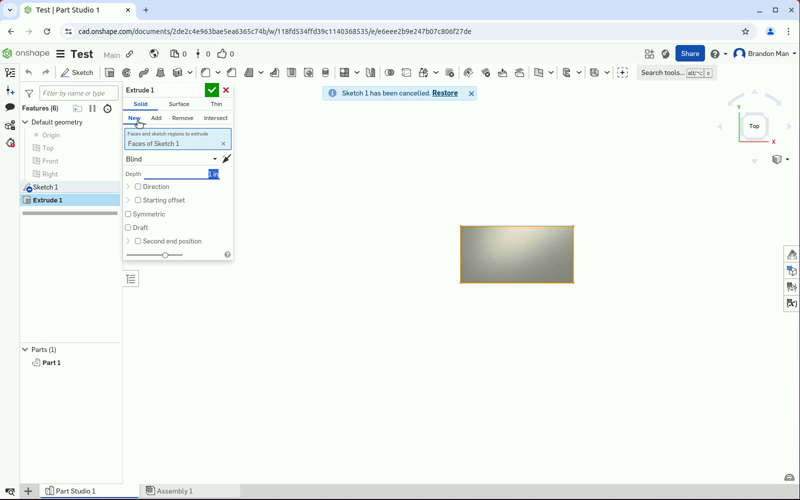
text(13.48)
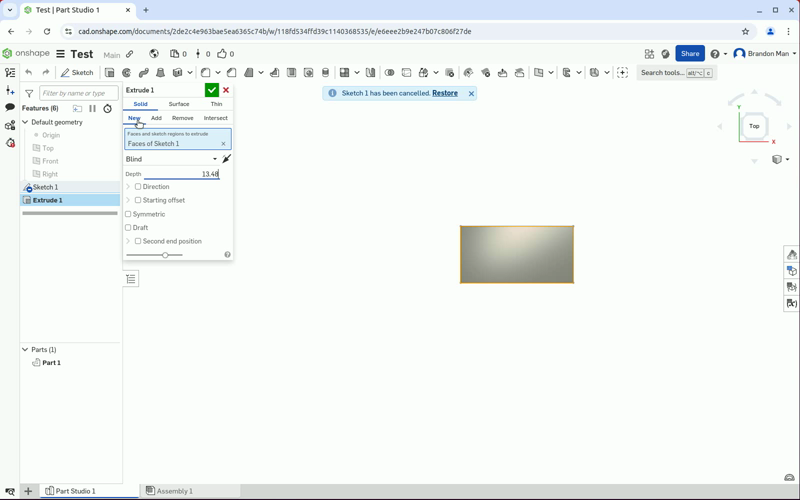
key(enter)
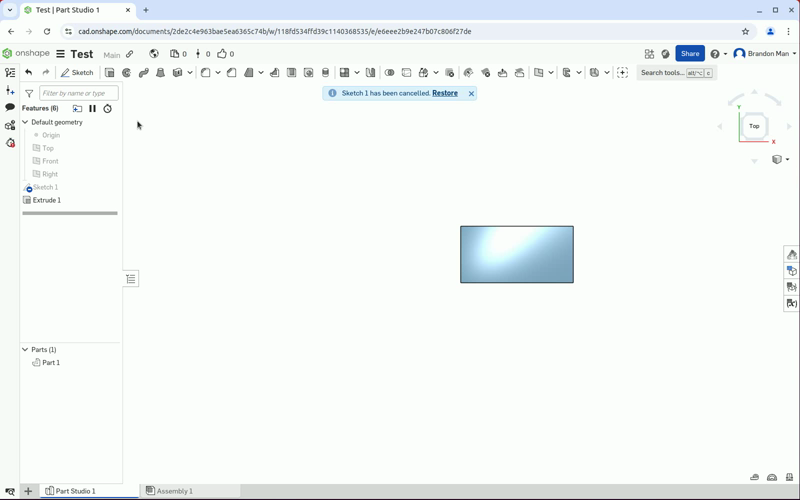
key(shift+h)
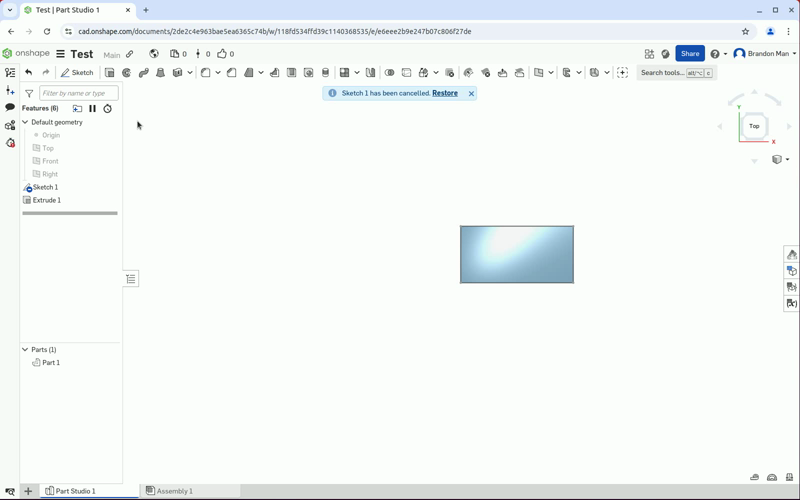
key(shift+h)
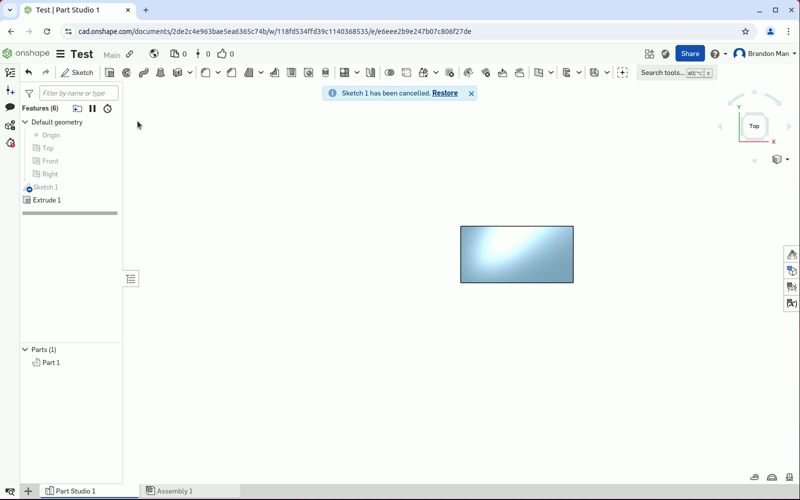
mouse_move(73, 189)
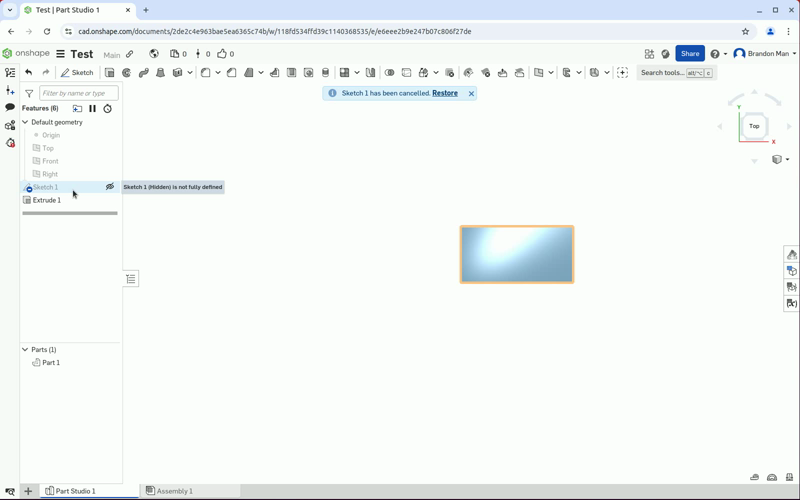
click(73, 189)
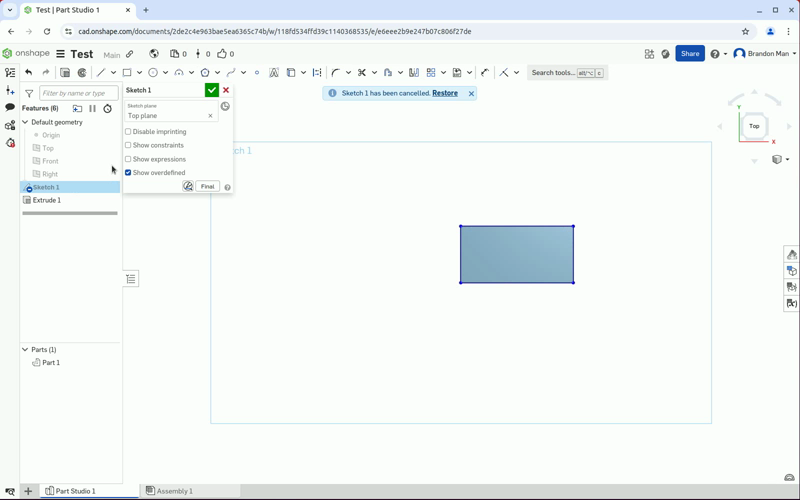
mouse_move(229, 92)
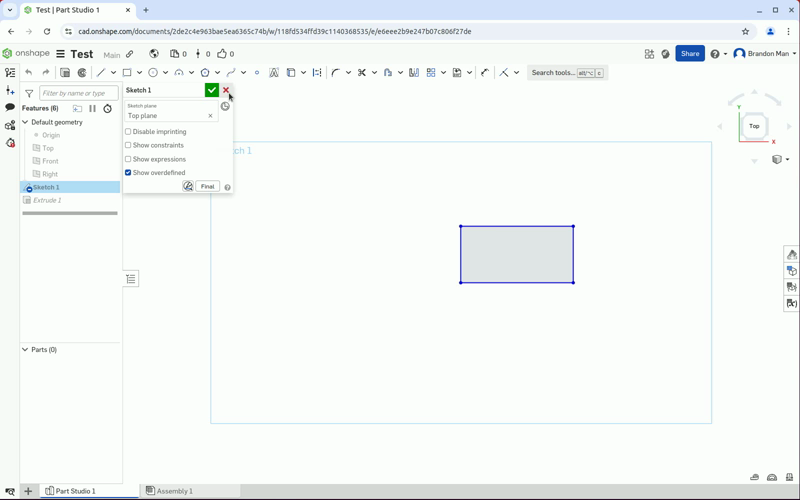
click(229, 92)
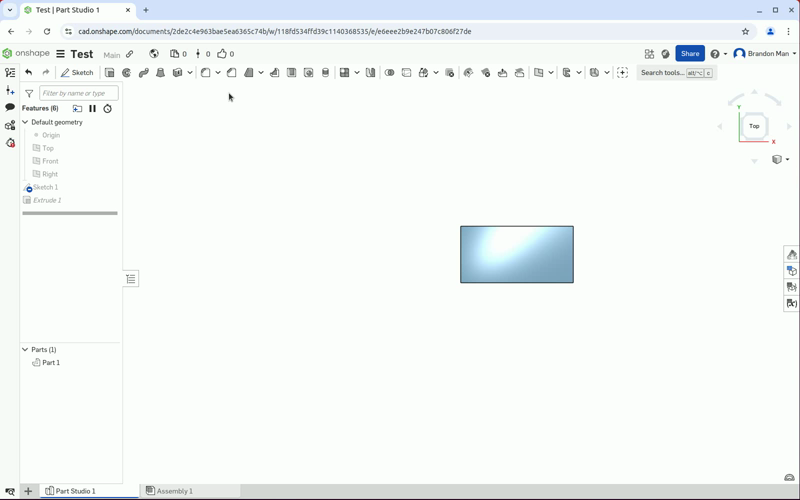
mouse_move(541, 75)
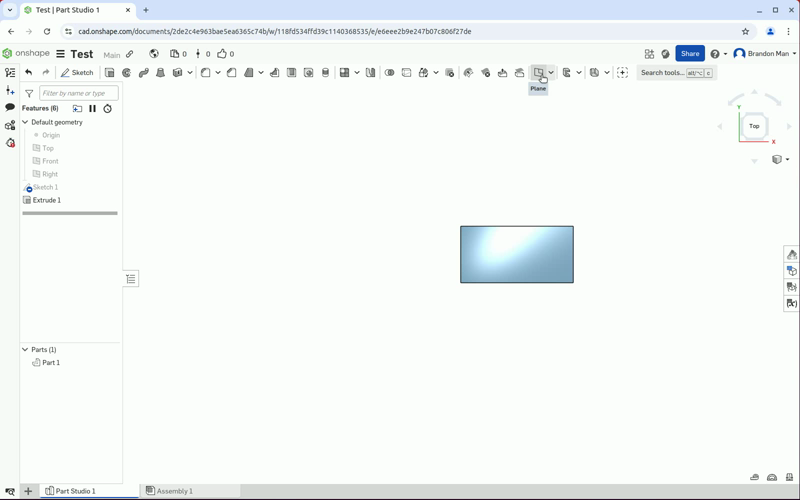
click(541, 75)
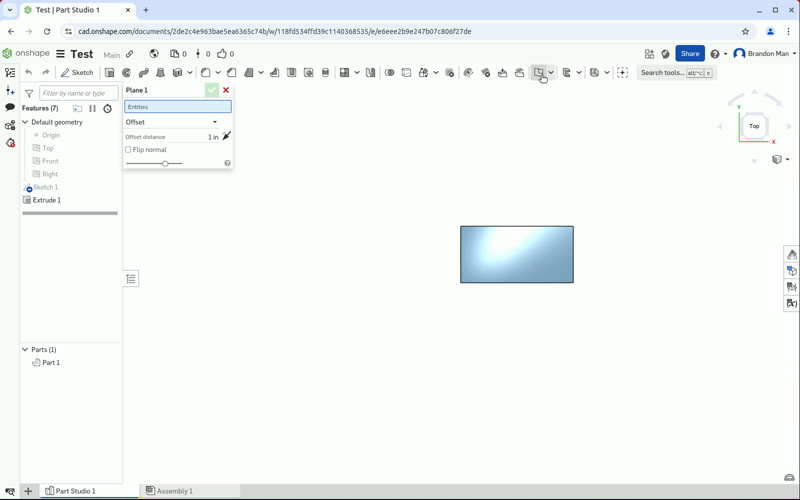
mouse_move(73, 150)
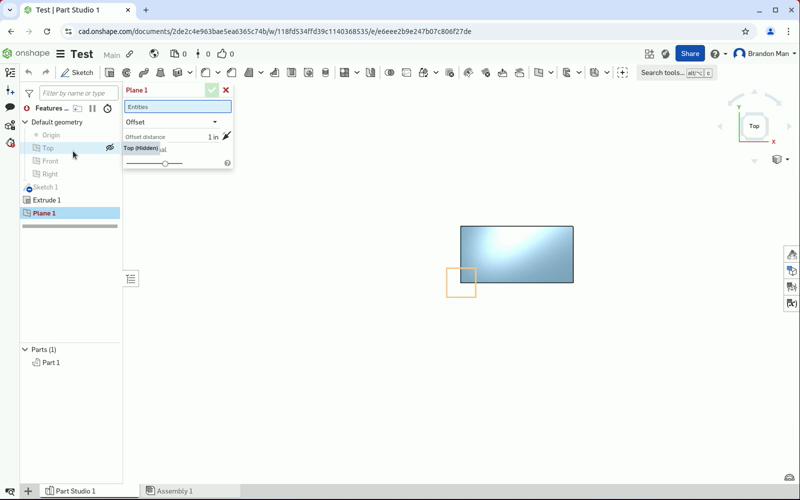
click(73, 150)
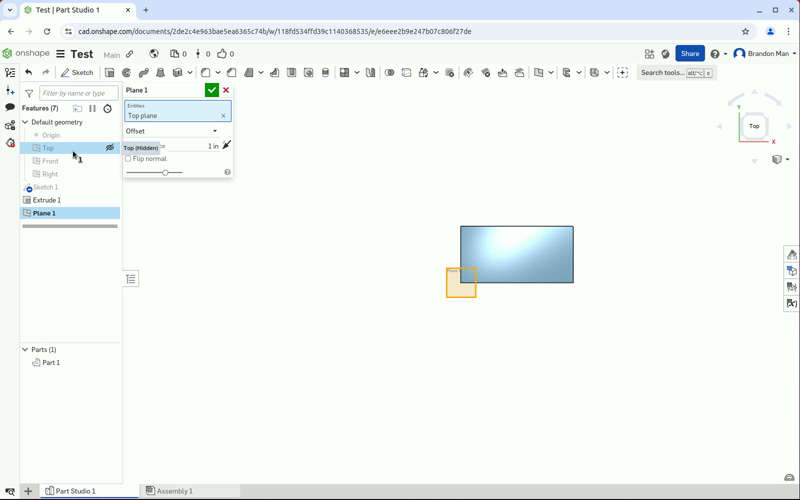
key(tab, 2)
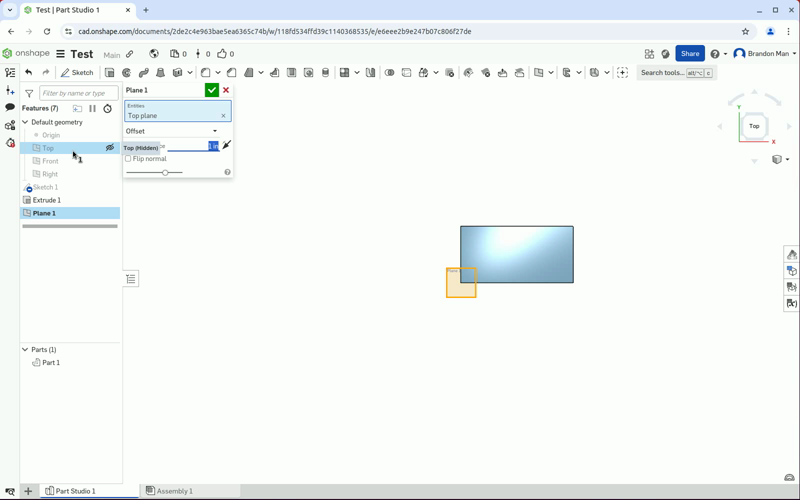
text(13.495)
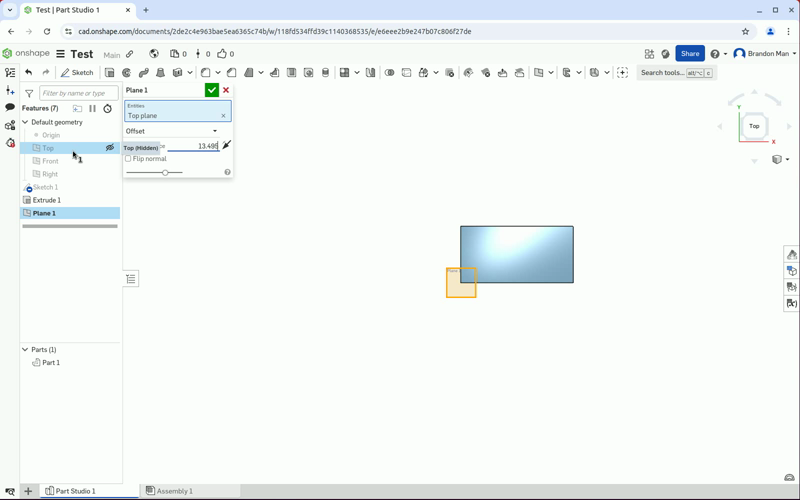
key(enter, 2)
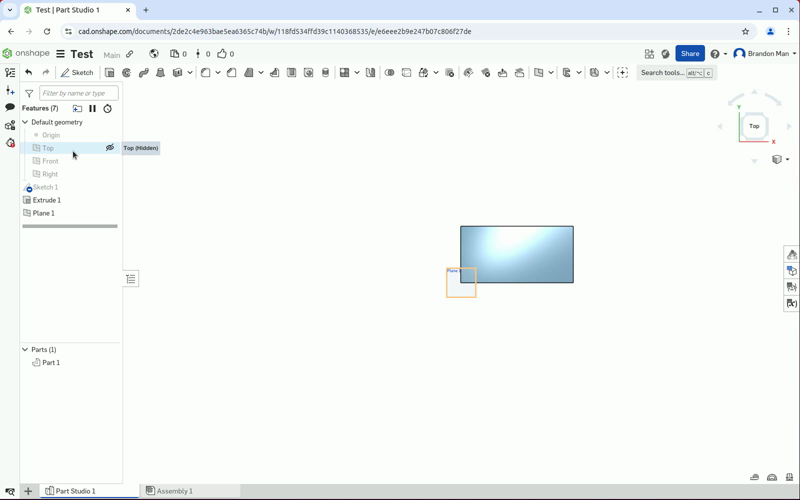
key(shift+s)
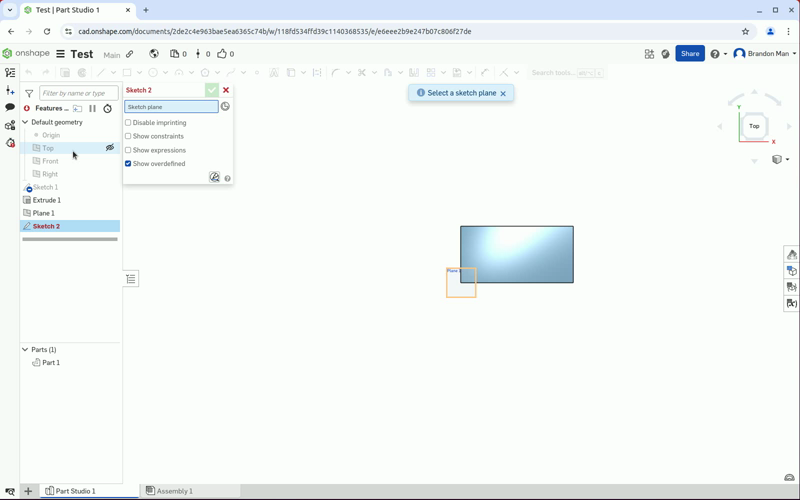
mouse_move(73, 215)
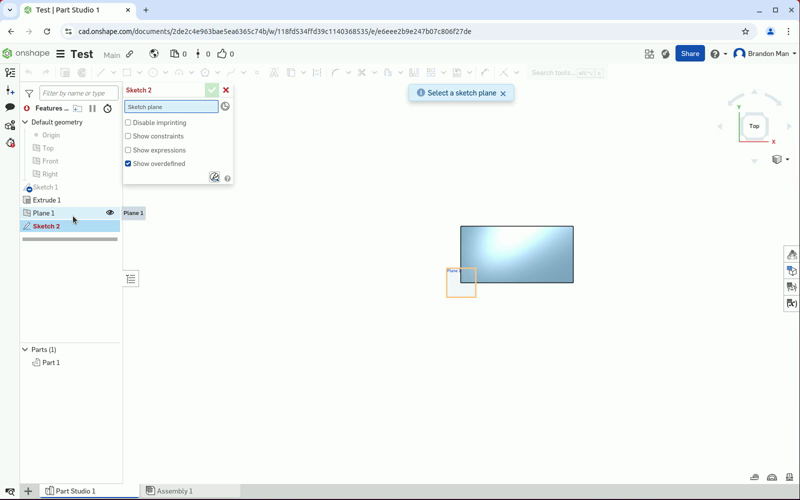
click(73, 215)
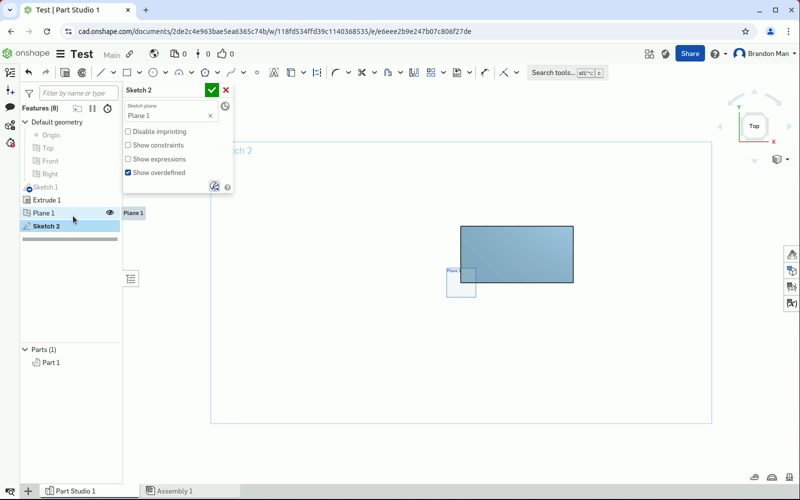
mouse_move(73, 352)
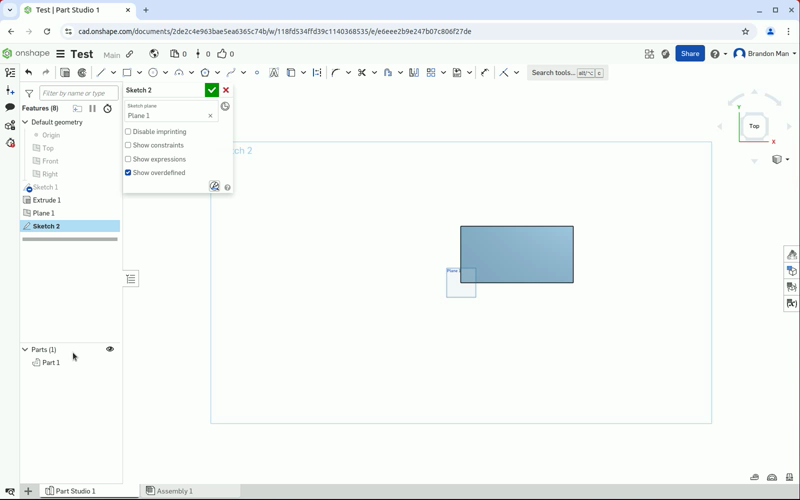
key(y)
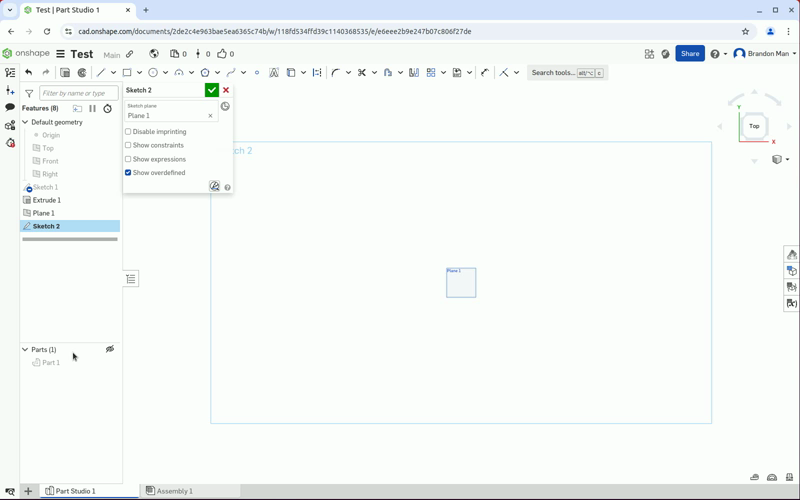
key(l)
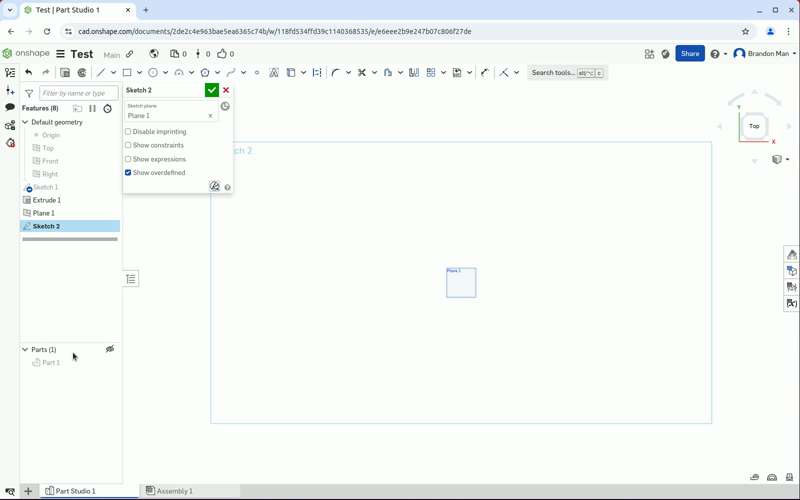
key_down(shift)
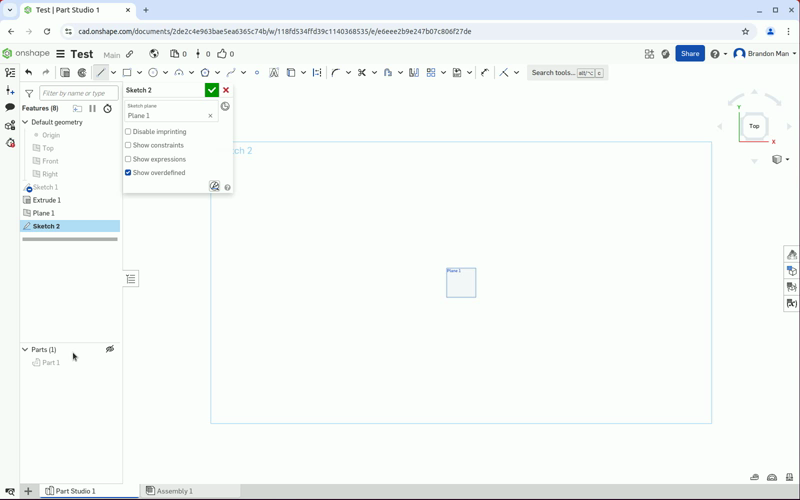
mouse_move(470, 282)
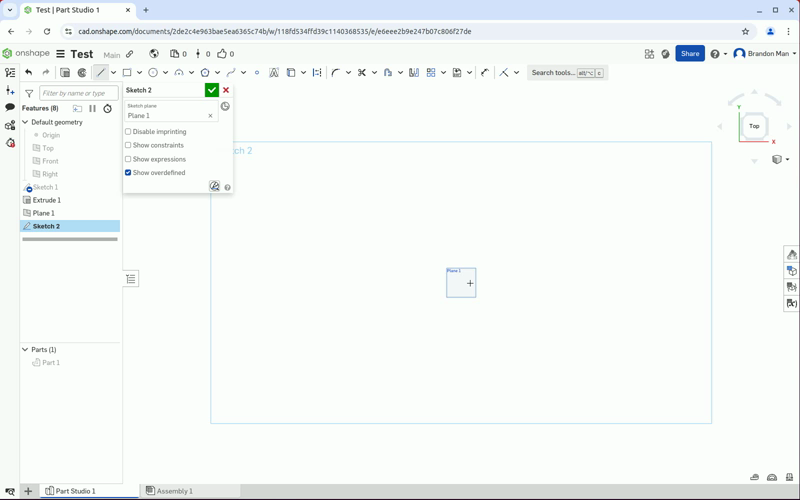
click(470, 282)
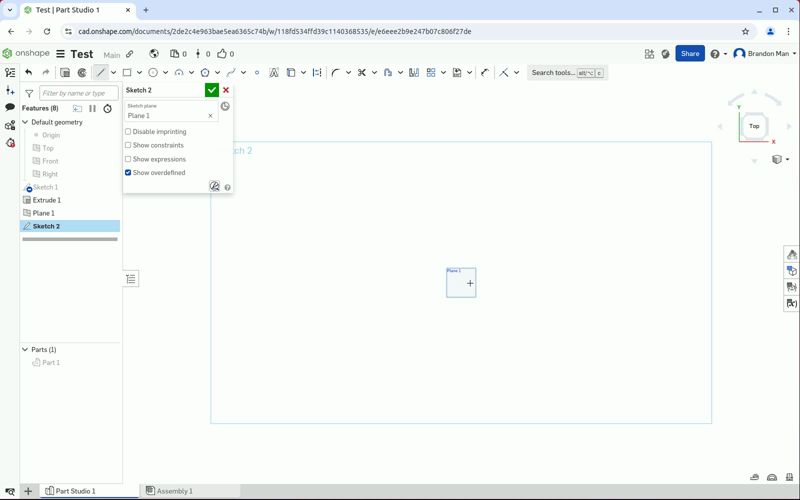
key_up(shift)
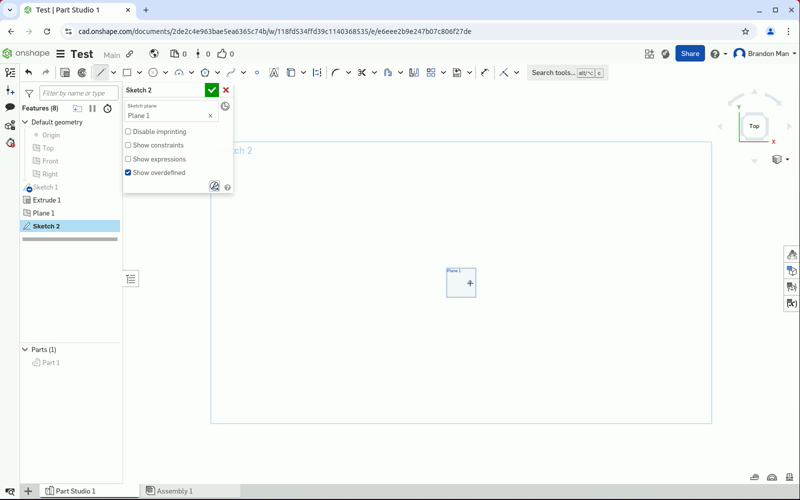
key_down(shift)
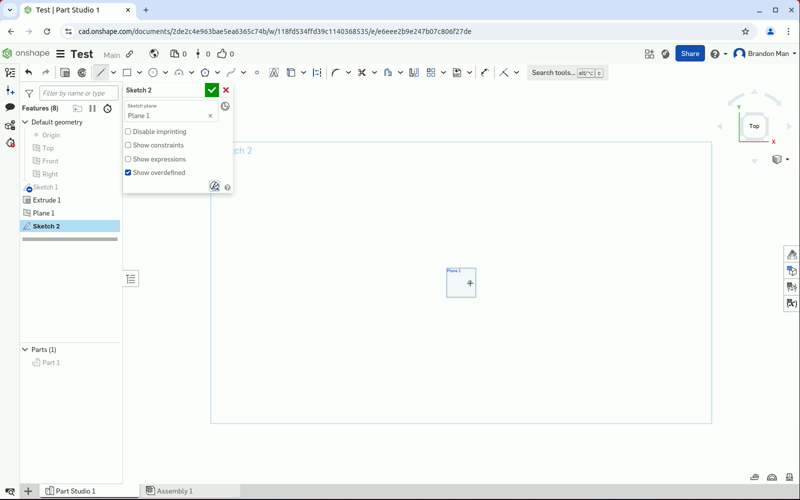
mouse_move(564, 282)
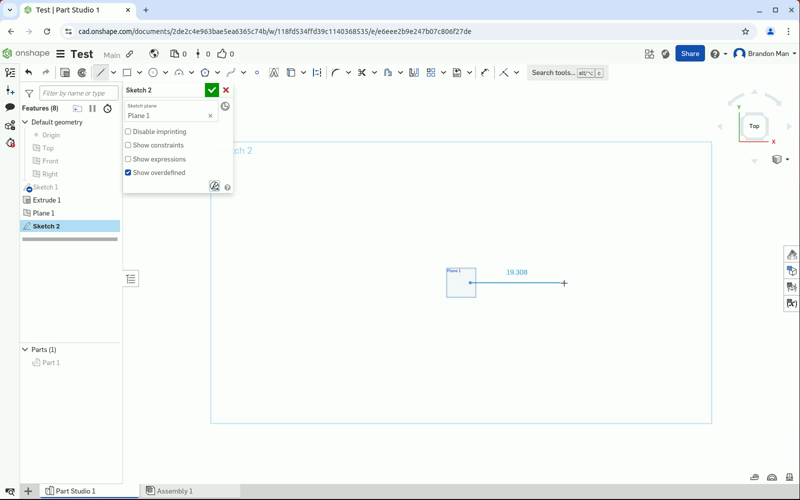
click(564, 282)
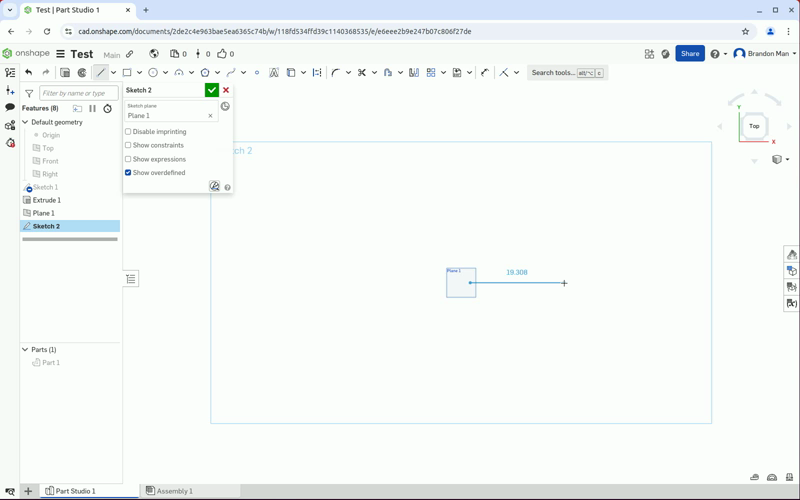
key_up(shift)
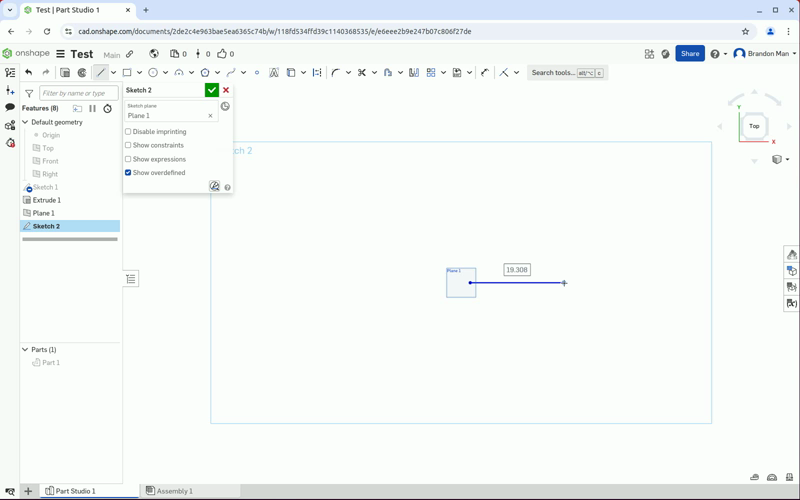
key_down(shift)
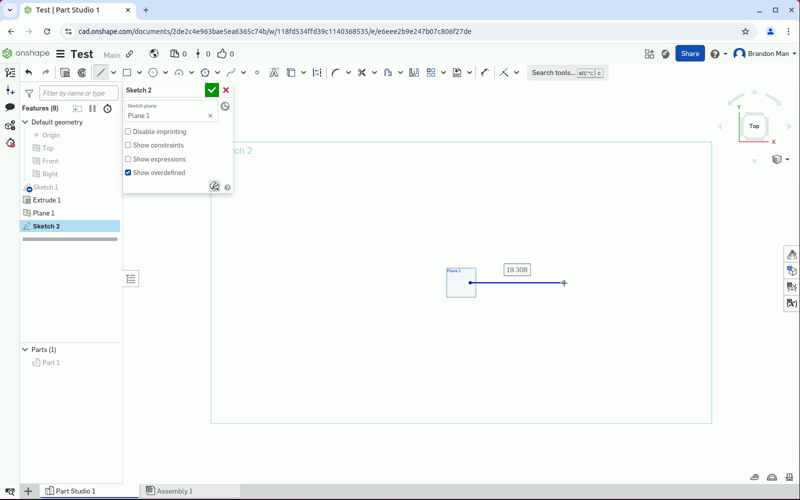
mouse_move(589, 282)
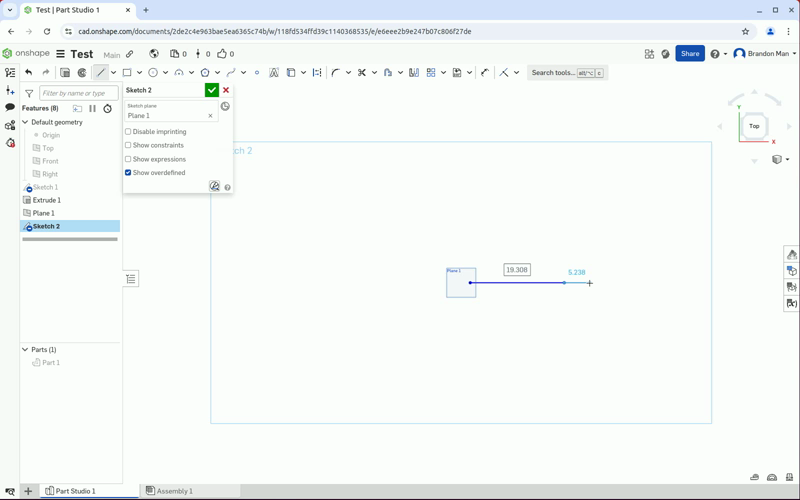
mouse_move(564, 235)
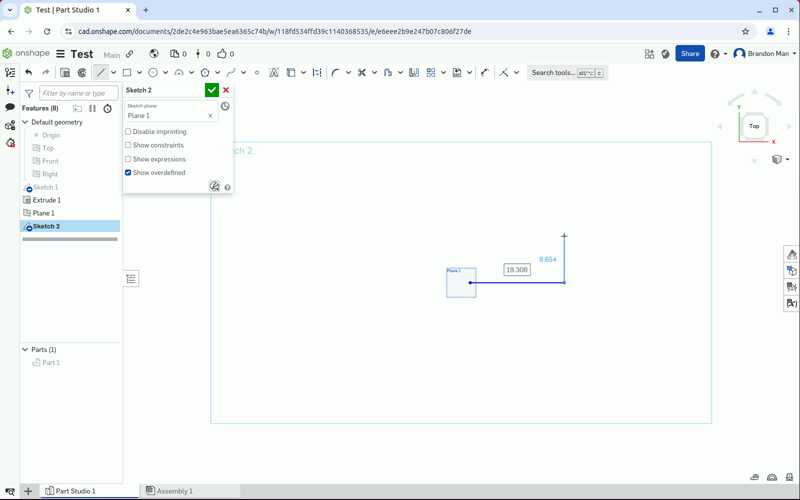
click(564, 235)
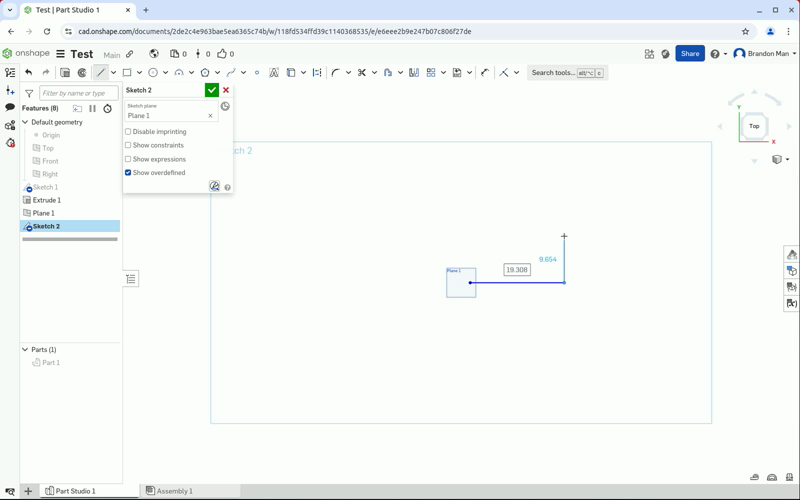
key_up(shift)
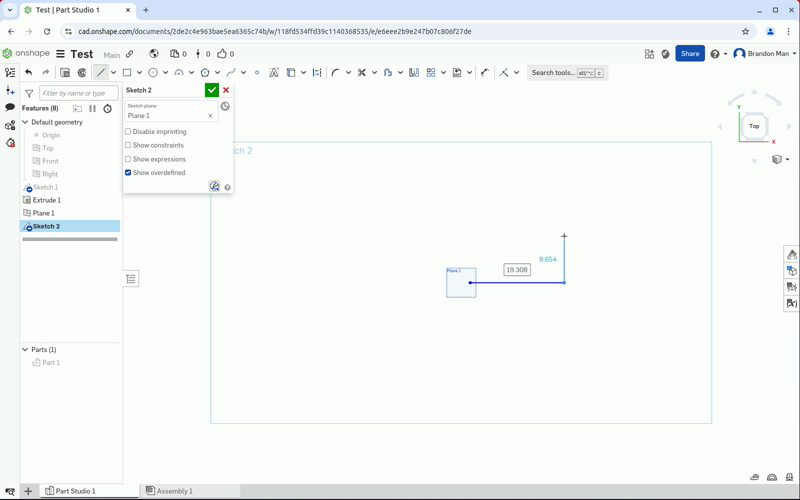
key_down(shift)
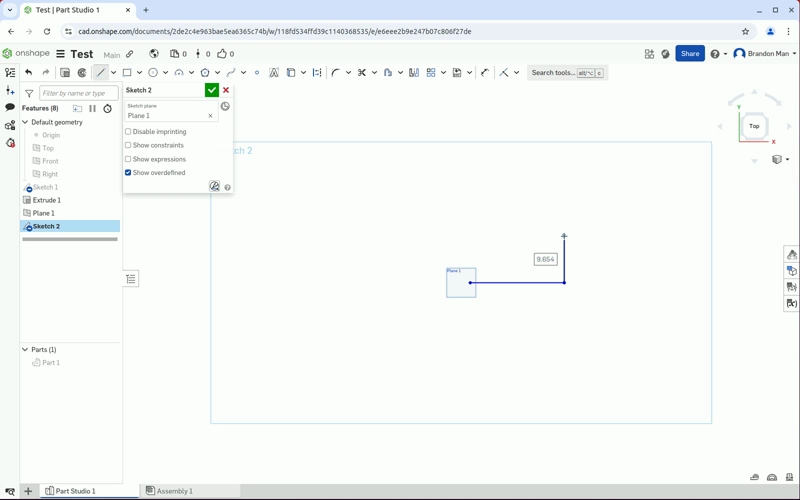
mouse_move(470, 235)
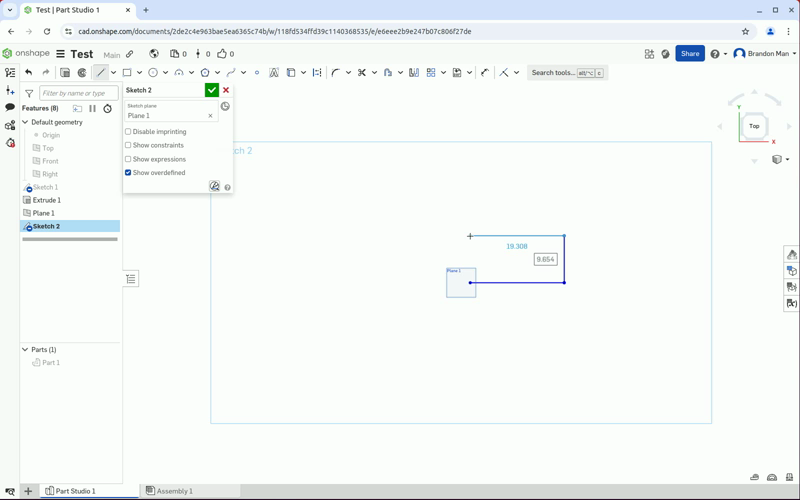
click(470, 235)
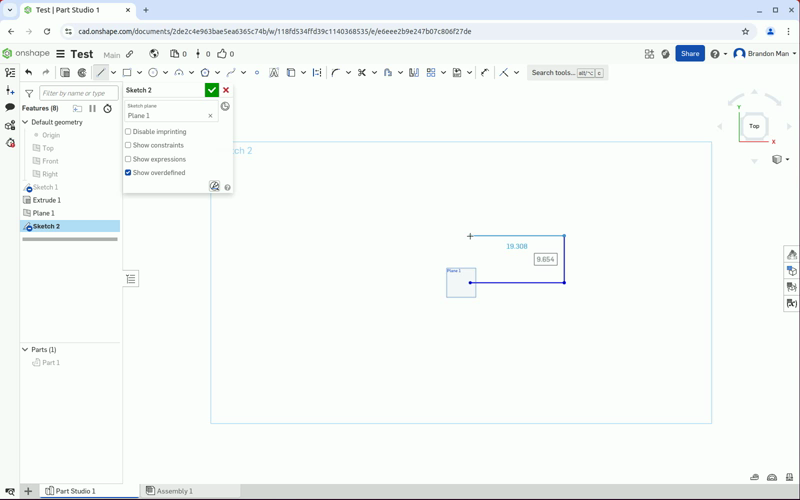
key_up(shift)
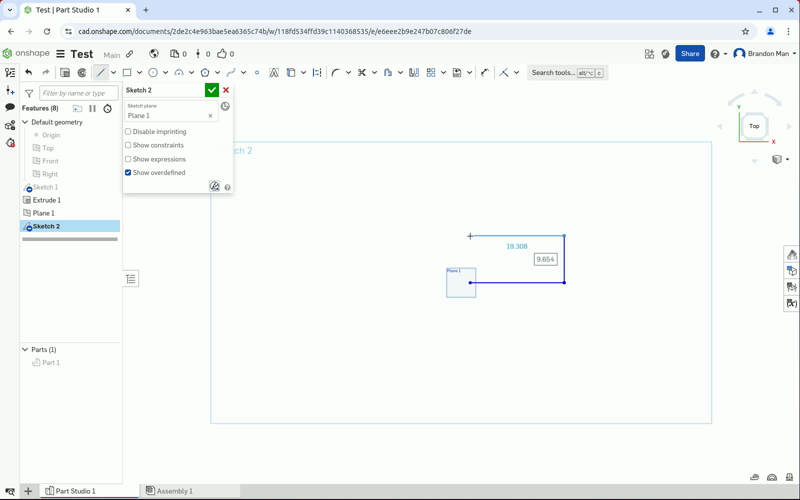
mouse_move(500, 235)
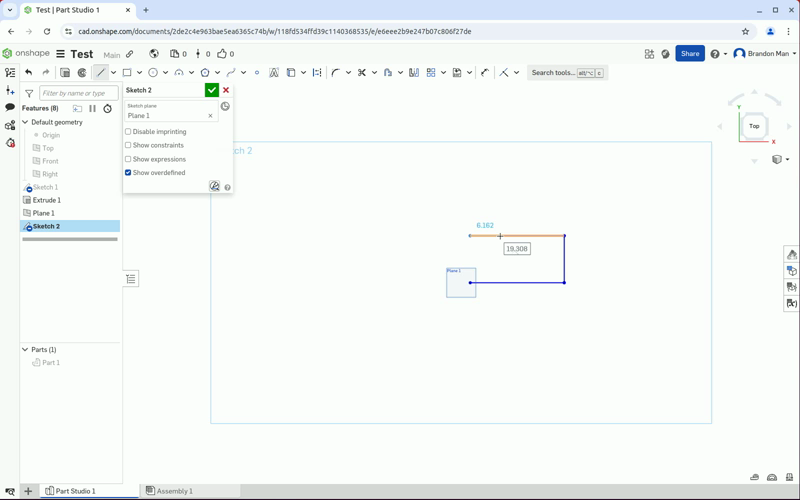
key_down(shift)
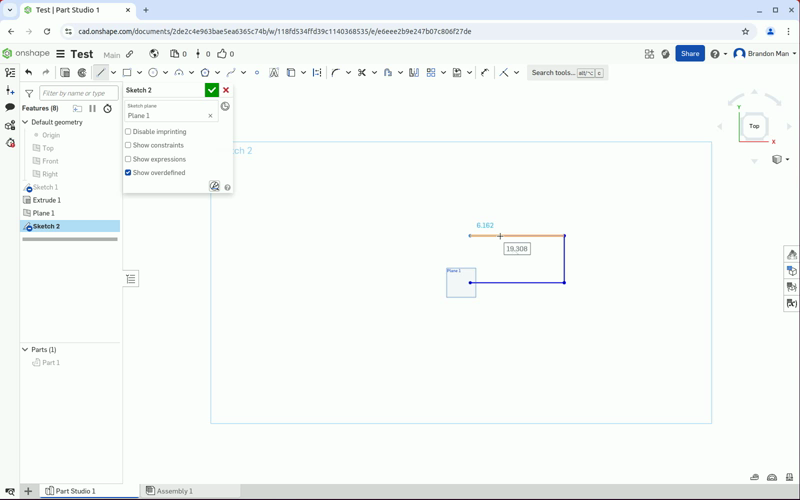
mouse_move(470, 282)
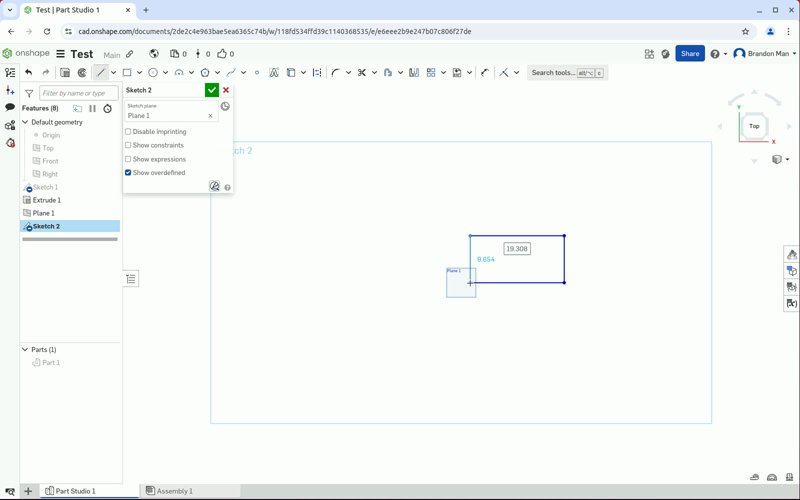
key_up(shift)
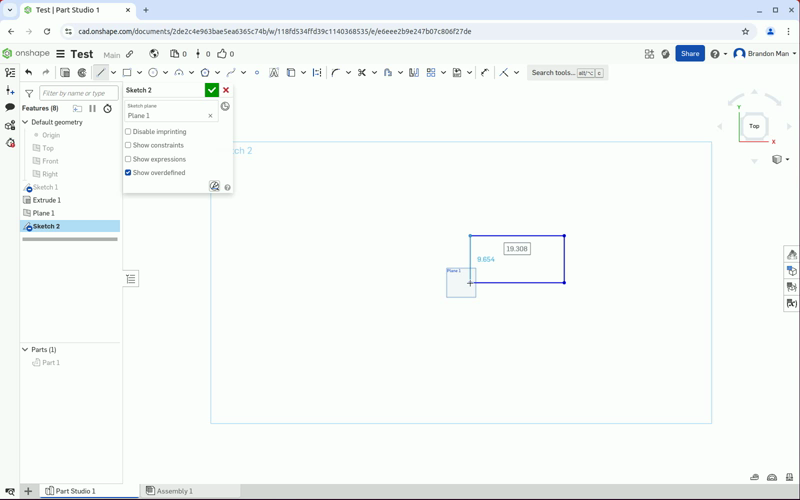
click(470, 282)
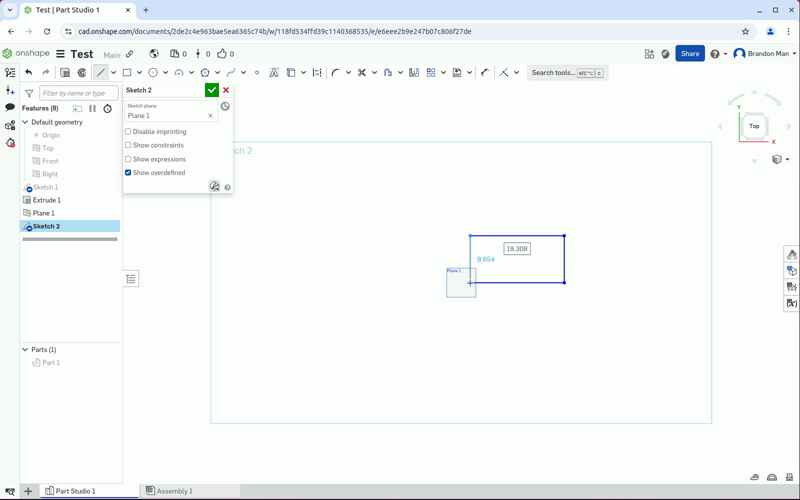
key(esc)
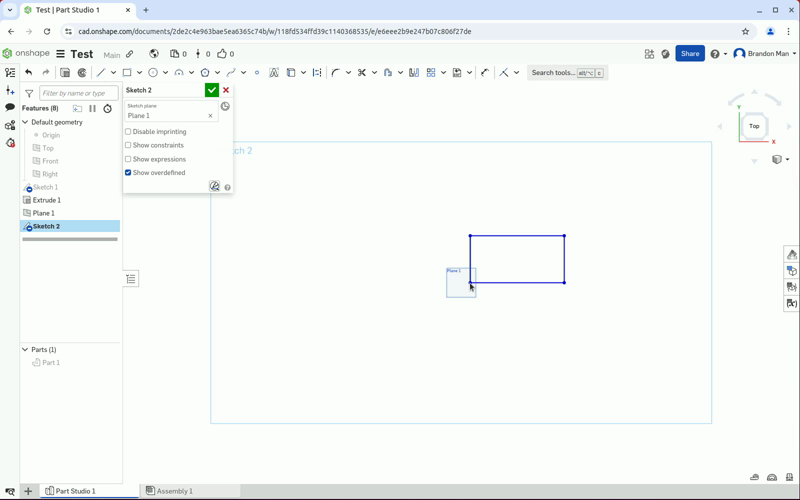
mouse_move(552, 247)
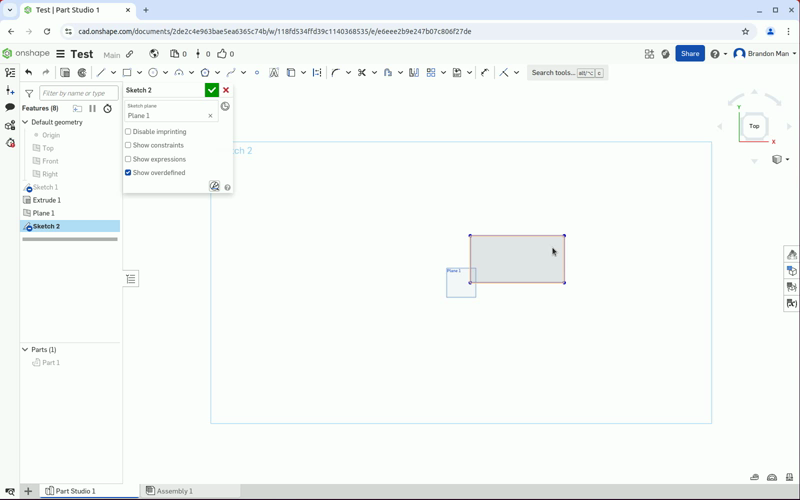
click(552, 247)
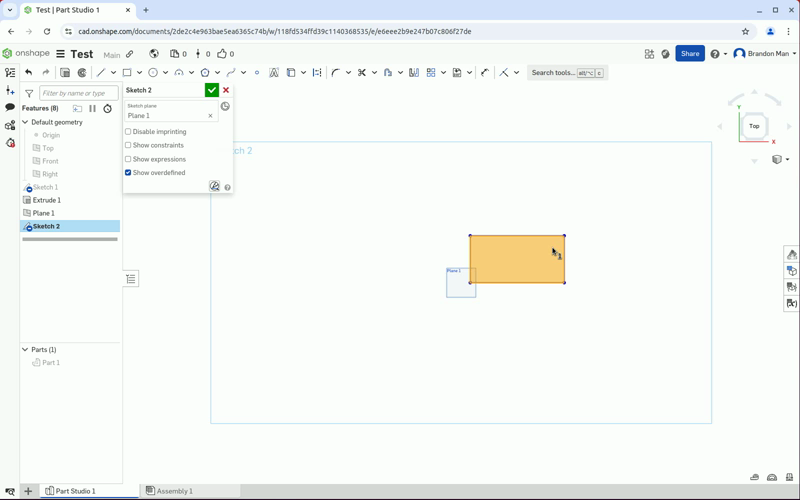
mouse_move(73, 352)
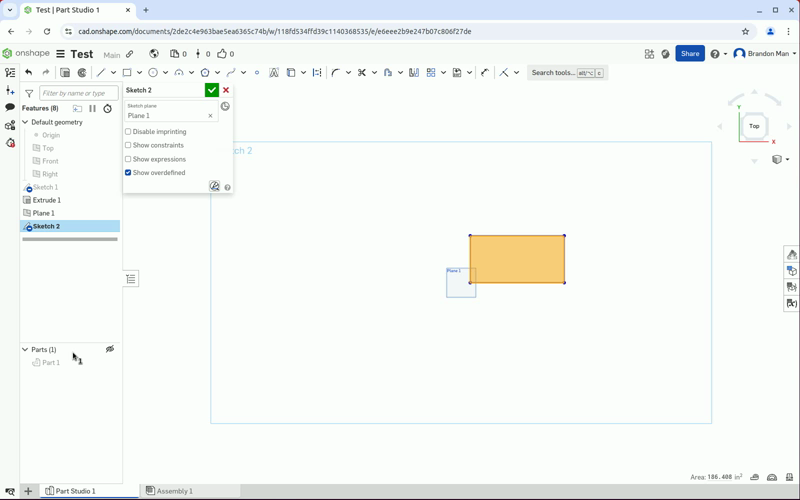
key(shift+y)
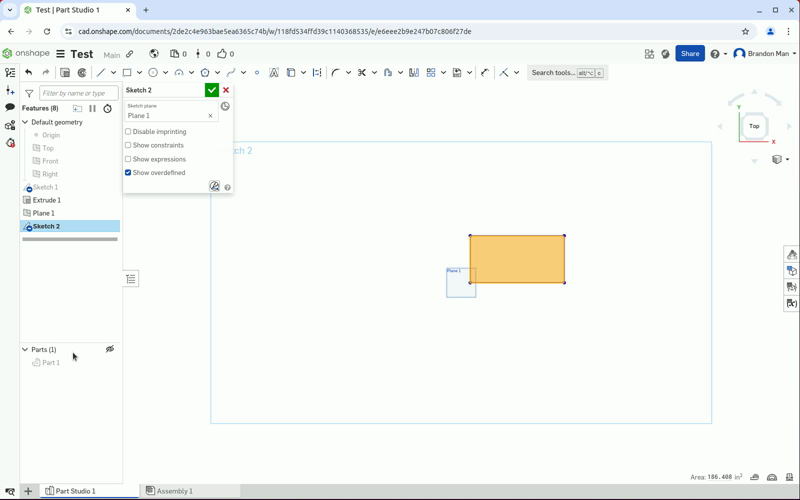
key(shift+e)
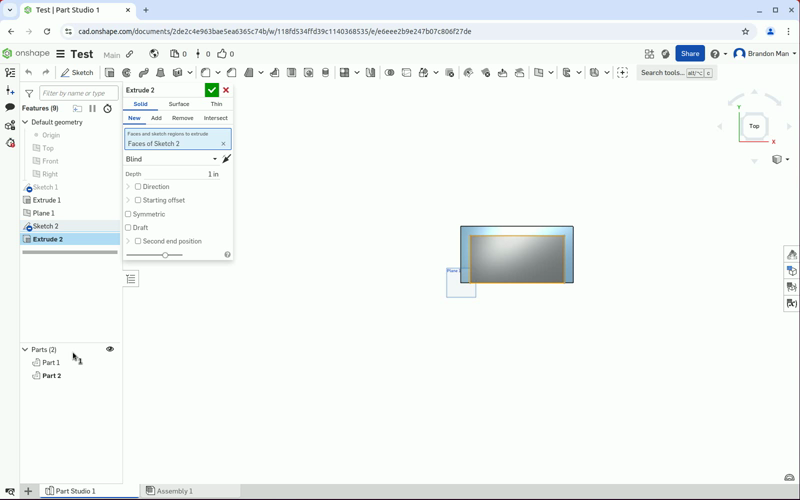
mouse_move(143, 106)
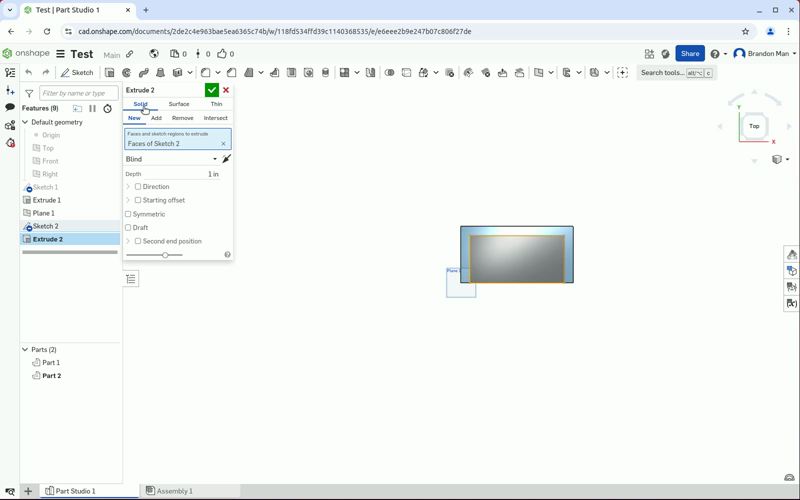
click(143, 106)
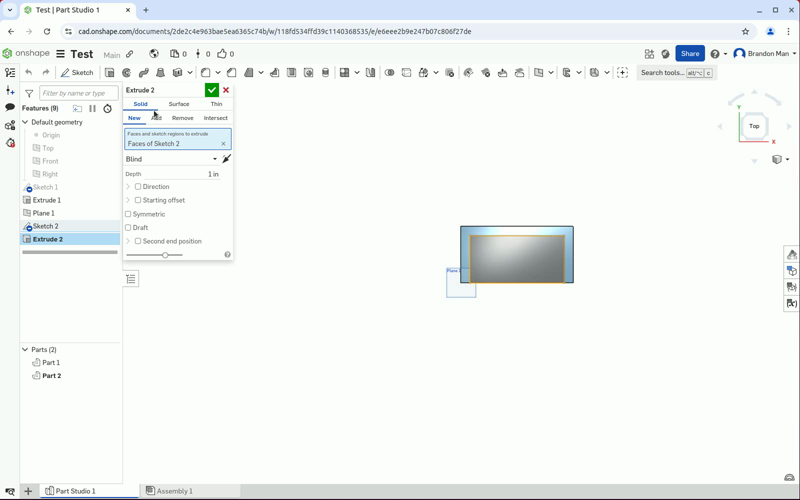
mouse_move(186, 120)
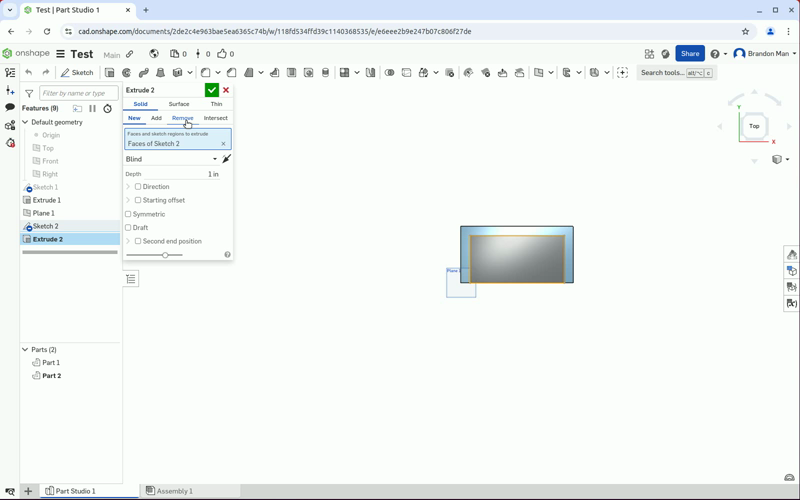
click(186, 120)
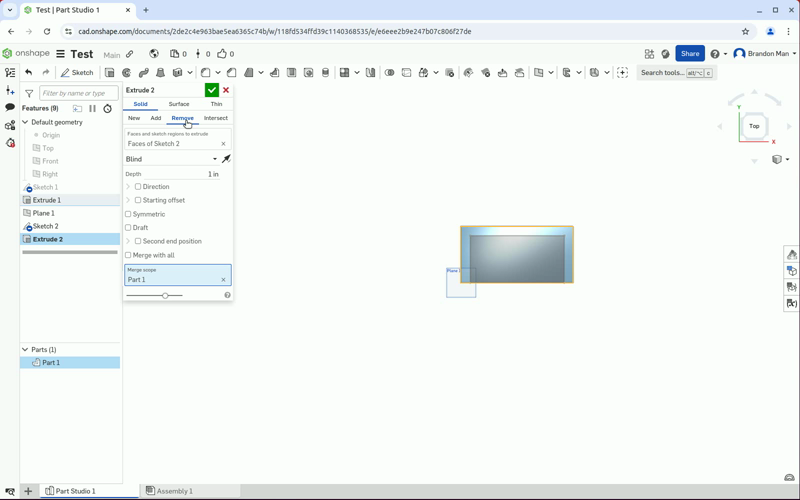
key(tab, 4)
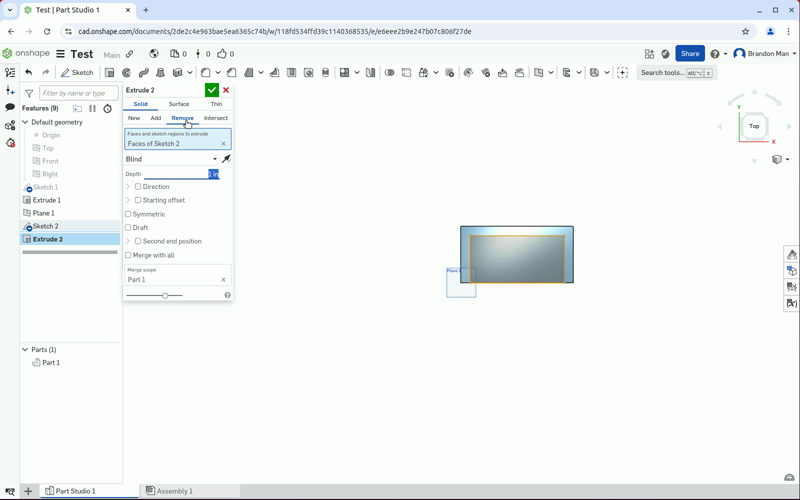
text(7.703)
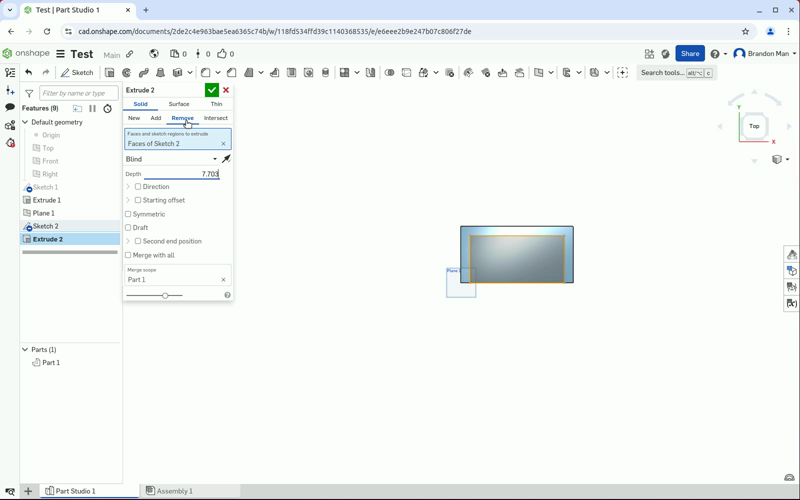
key(tab, 6)
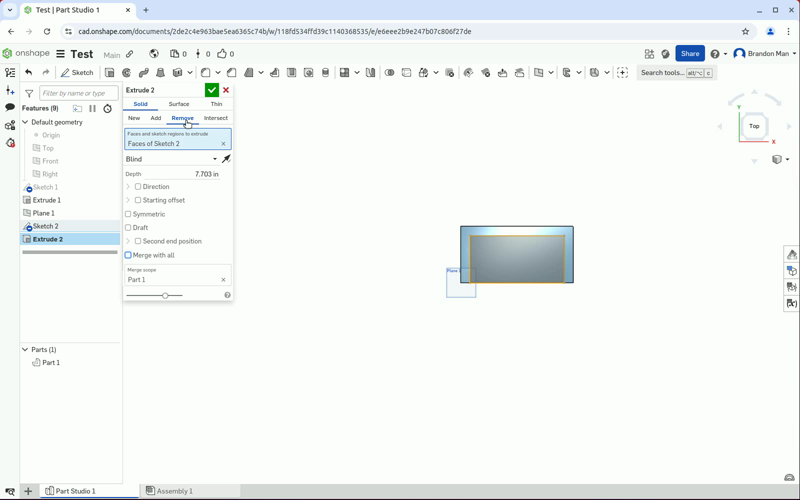
key(space)
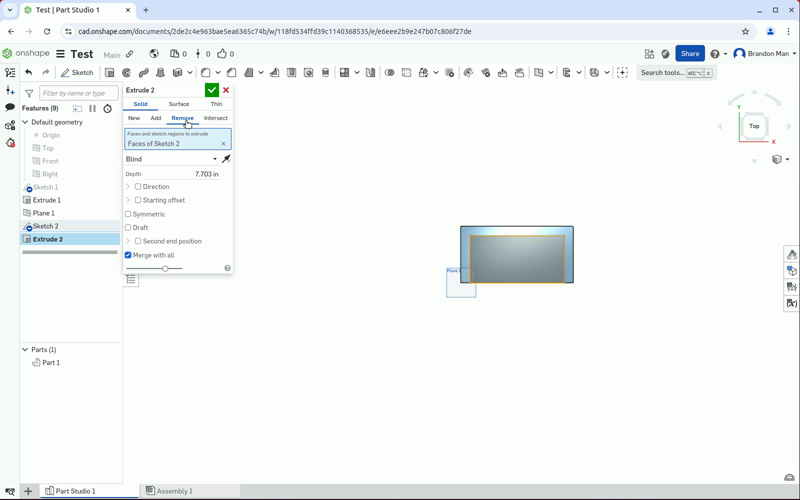
key(enter)
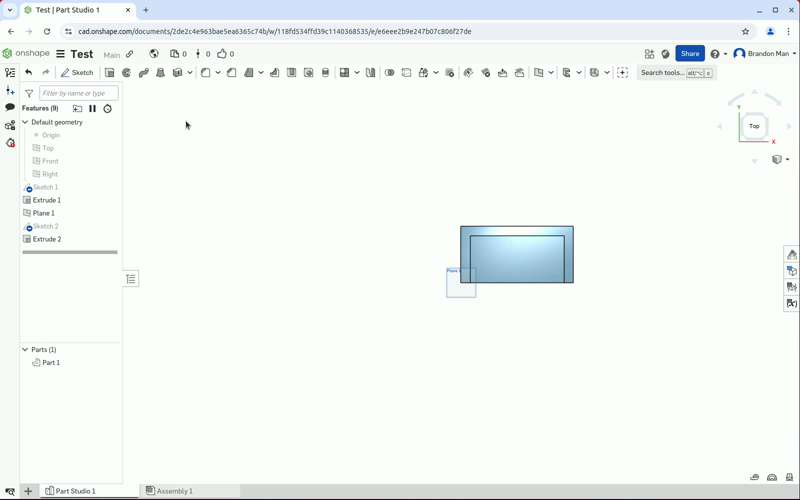
key(shift+h)
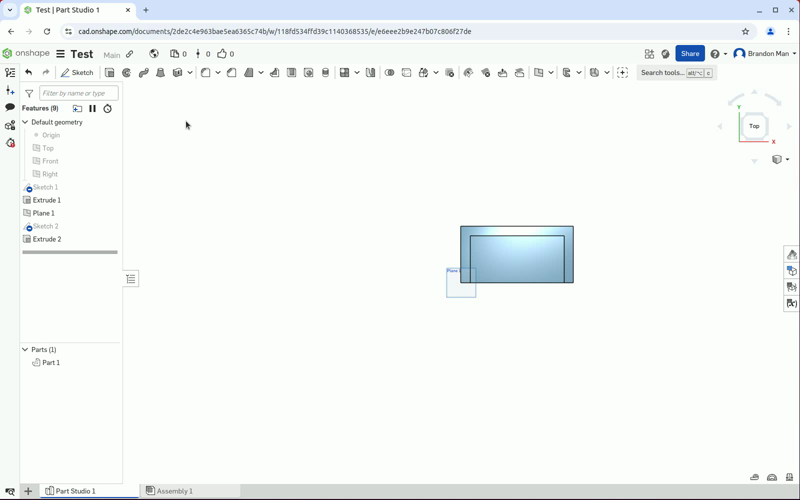
key(shift+h)
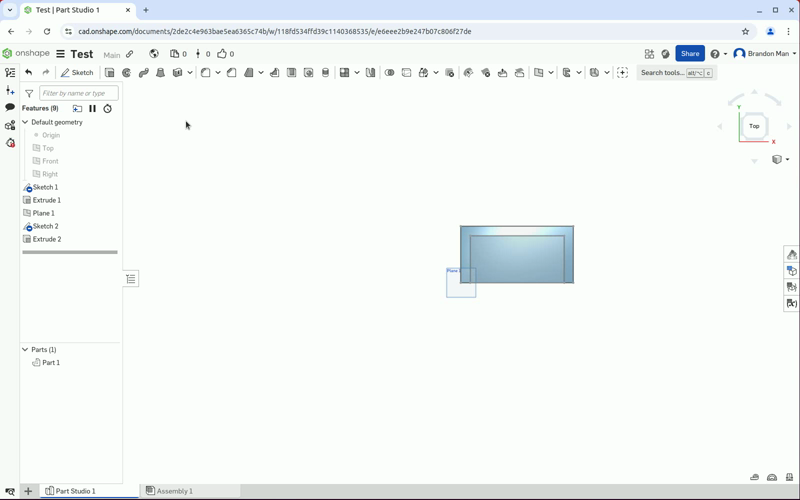
key(shift+7)
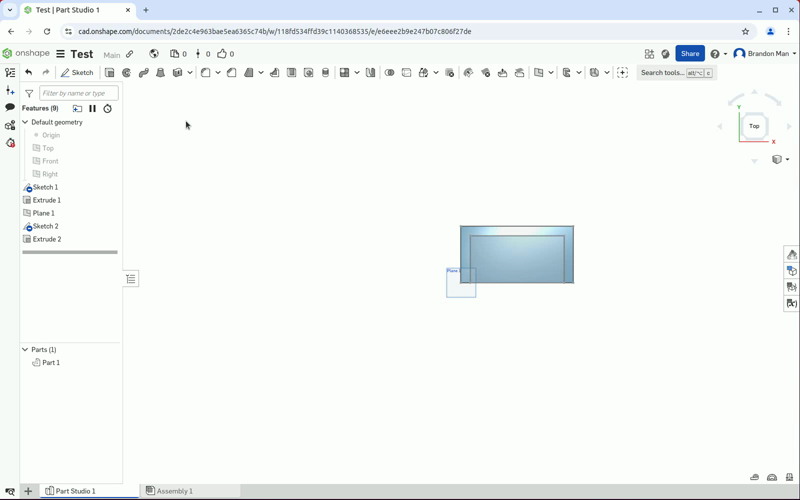
key(up, 3)
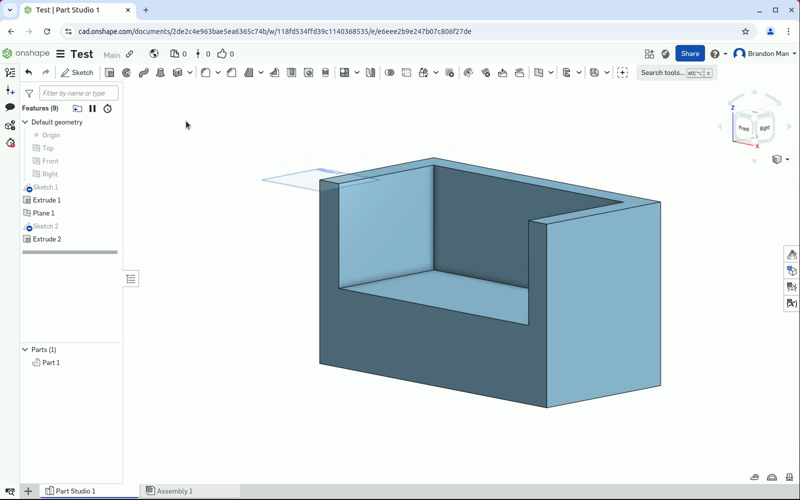
key(left, 3)
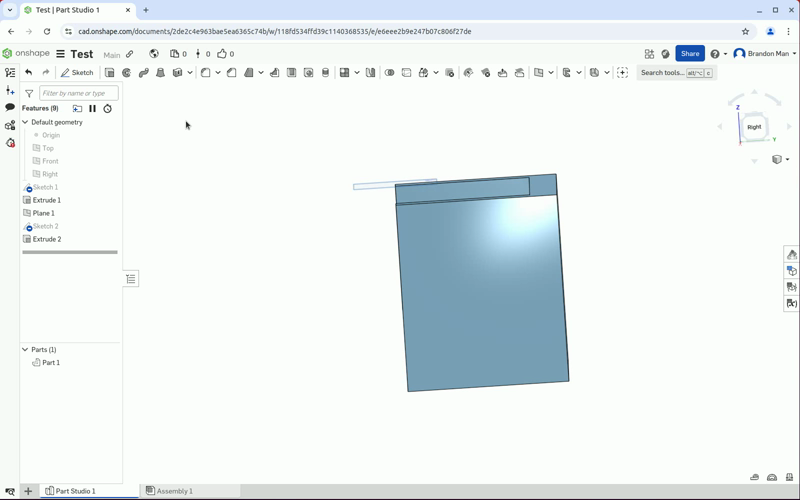
key(right, 3)
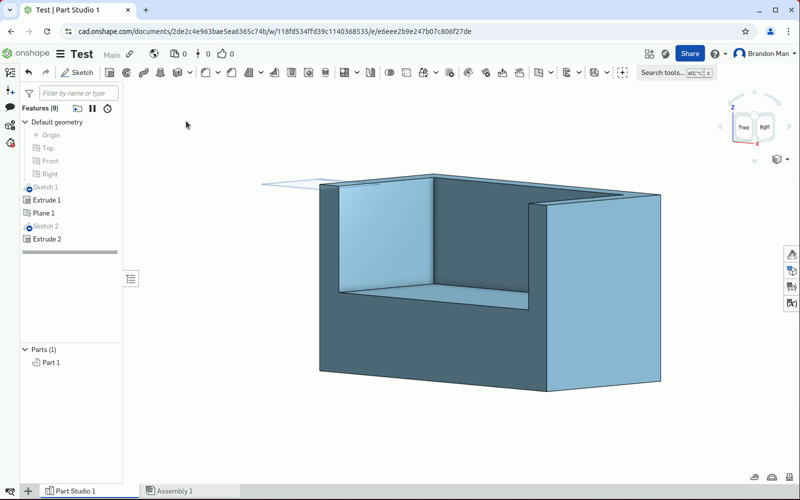
key(down, 3)
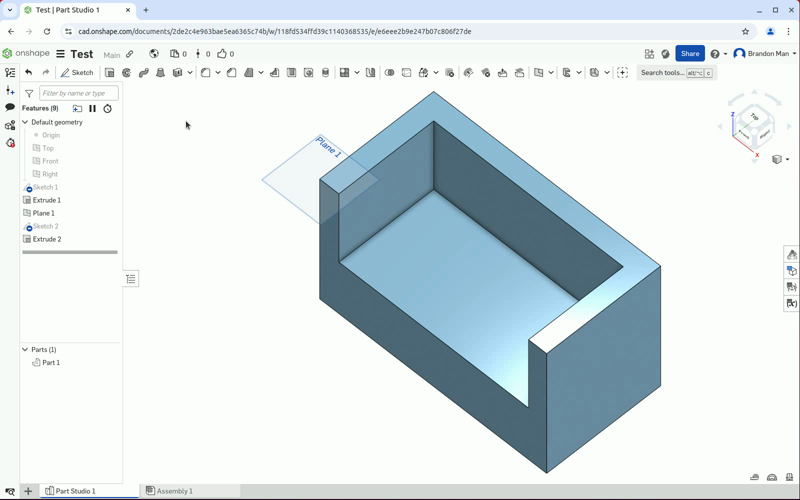
mouse_move(73, 189)
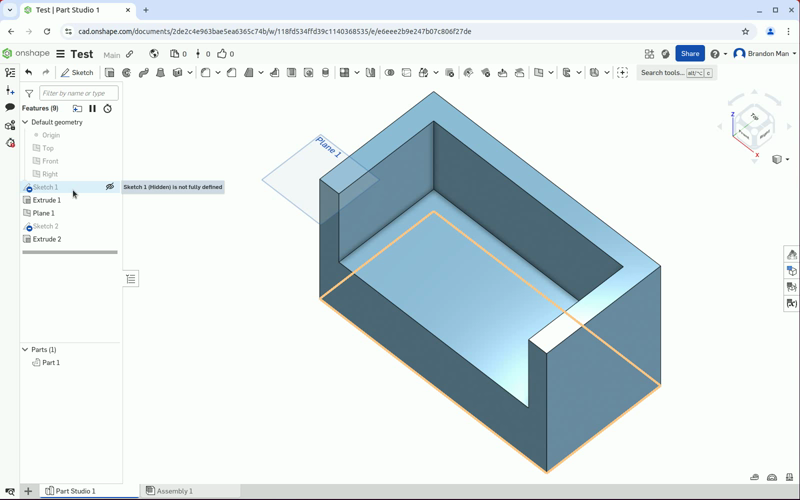
click(73, 189)